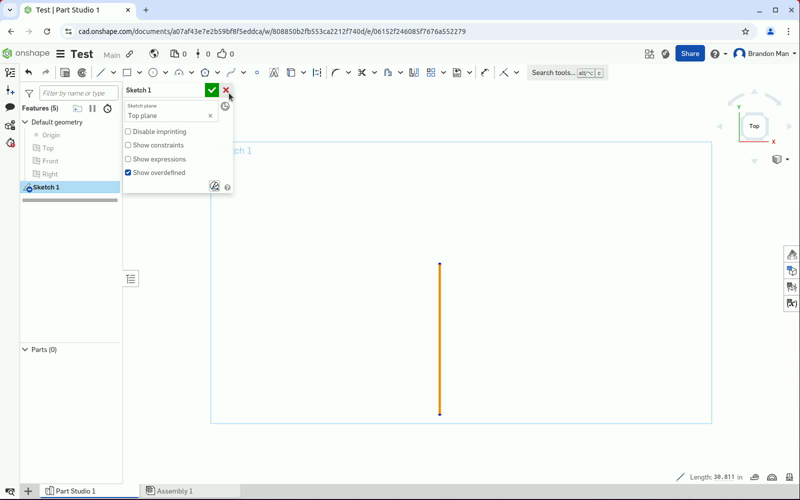
key(shift+h)
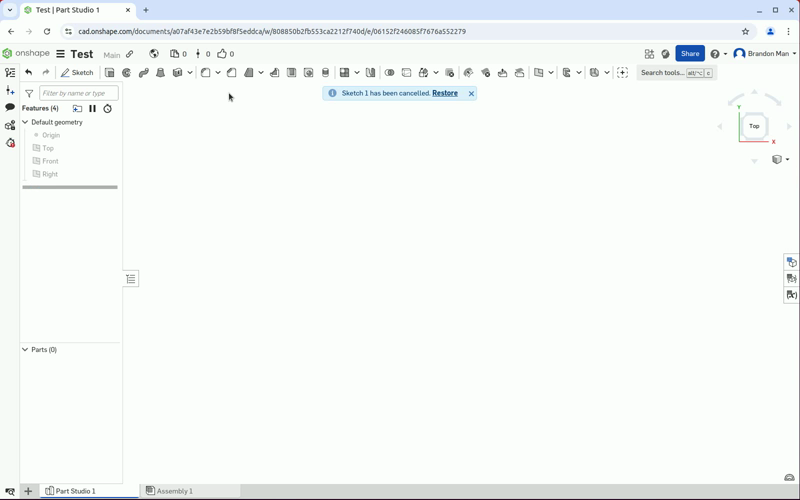
mouse_move(73, 352)
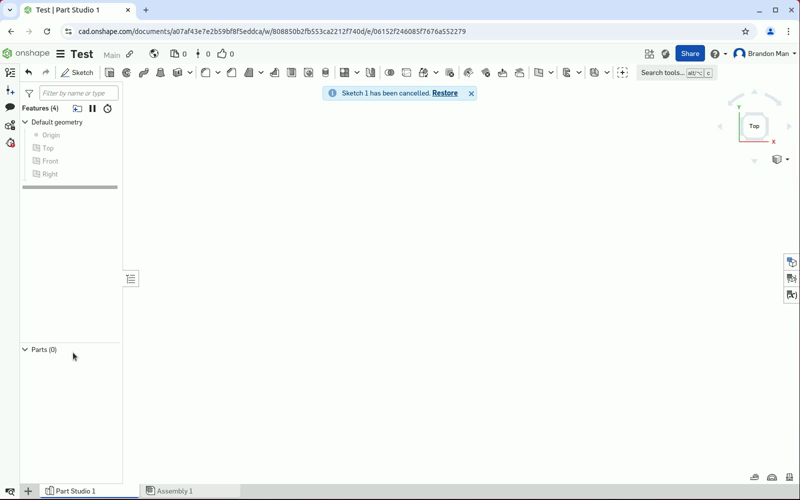
key(y)
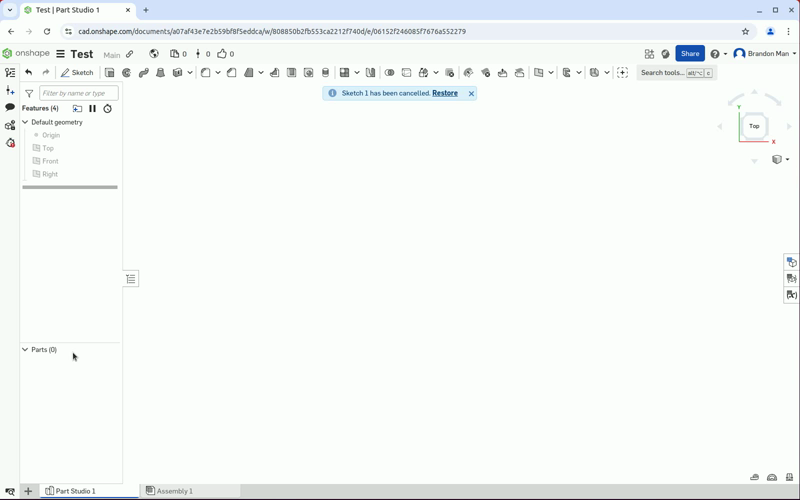
key(shift+p)
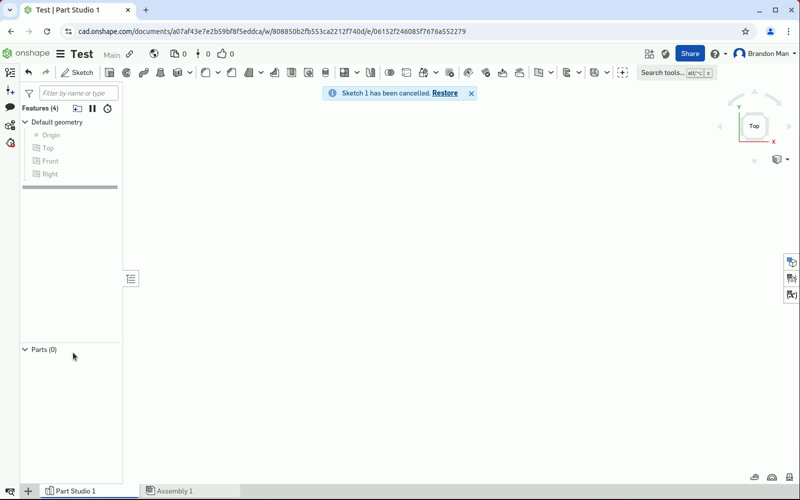
key(space)
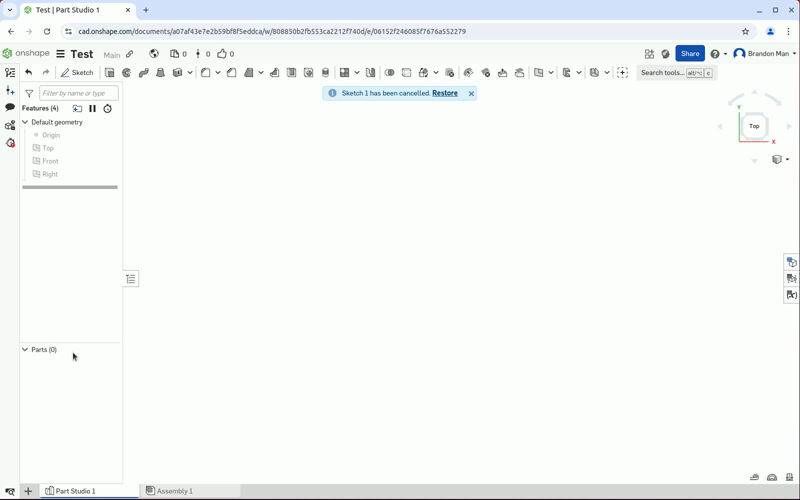
key_down(shift)
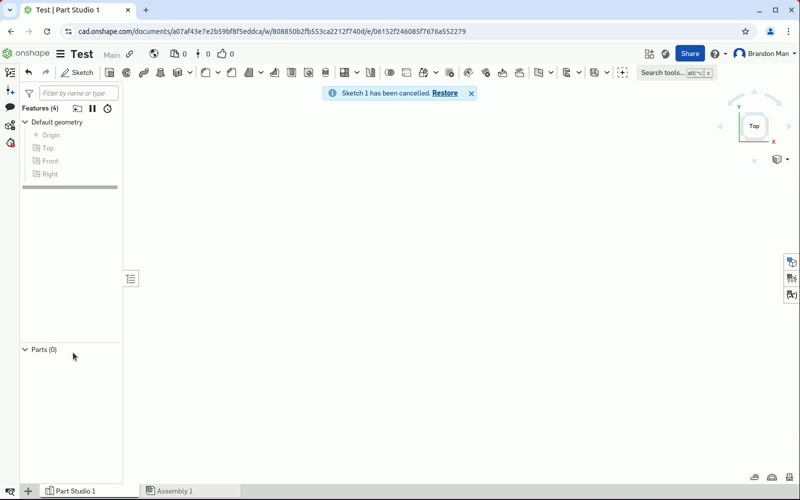
key(up)
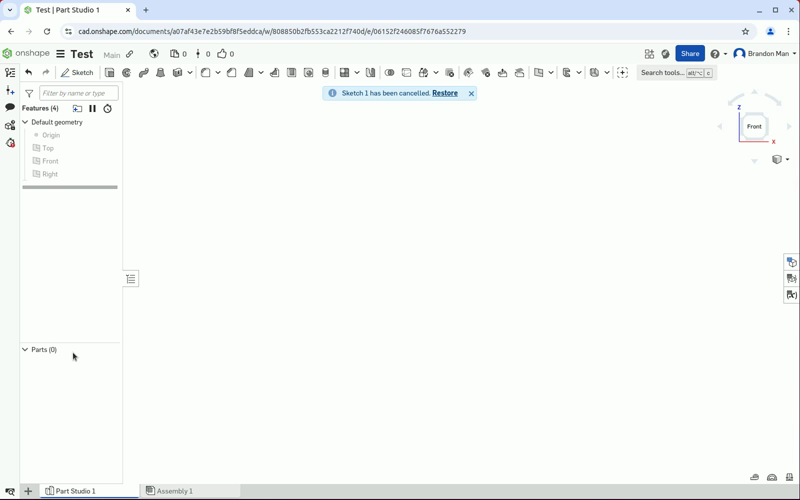
key_up(shift)
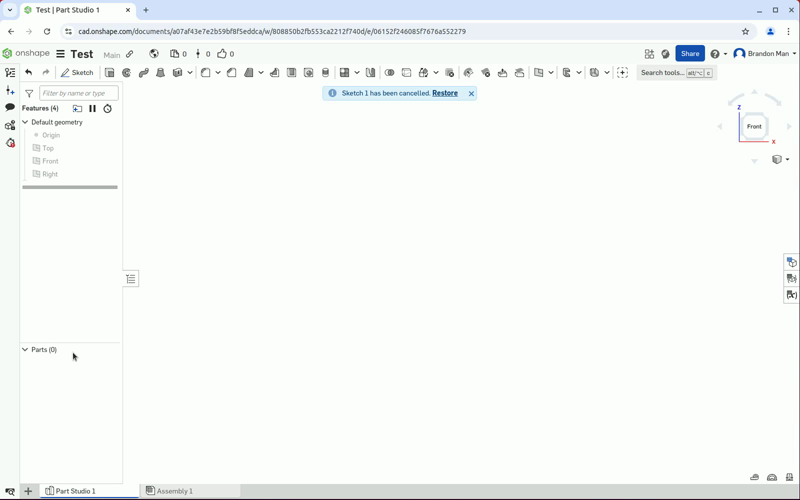
mouse_move(73, 352)
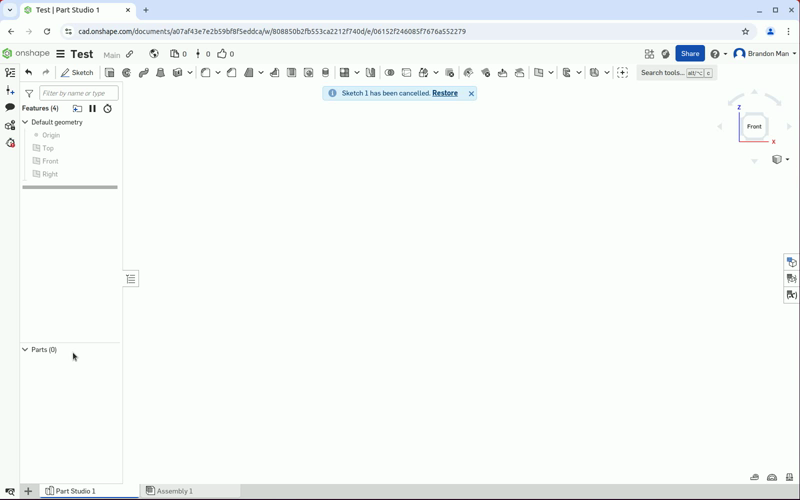
key(shift+y)
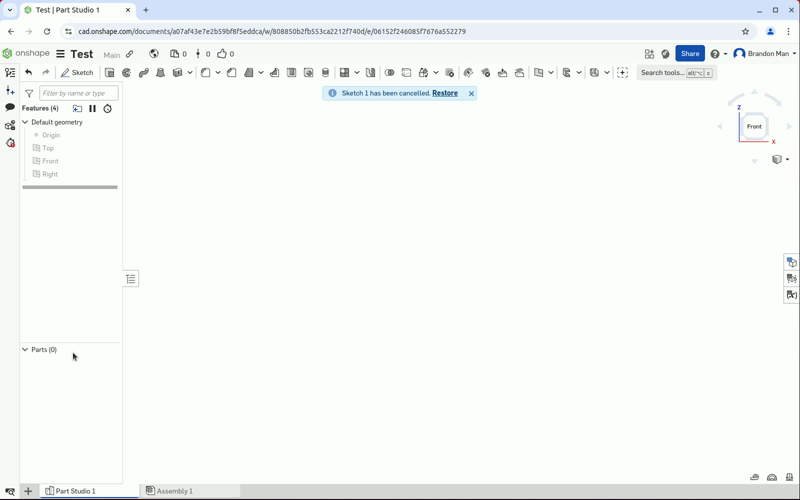
key(shift+s)
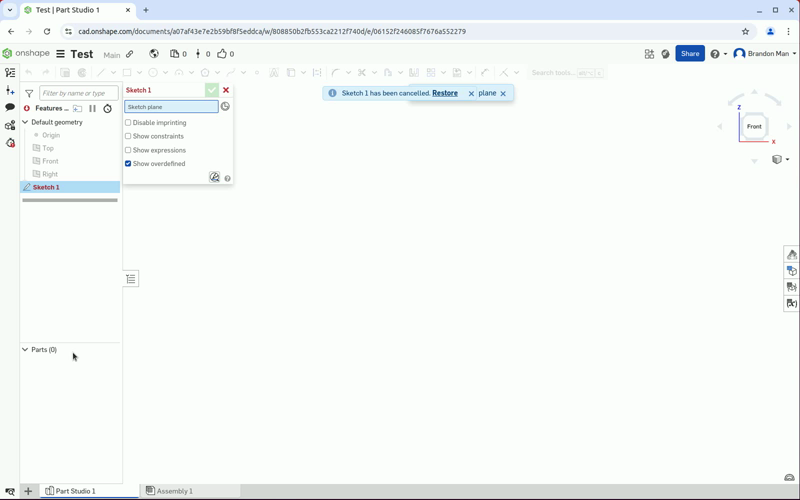
mouse_move(73, 163)
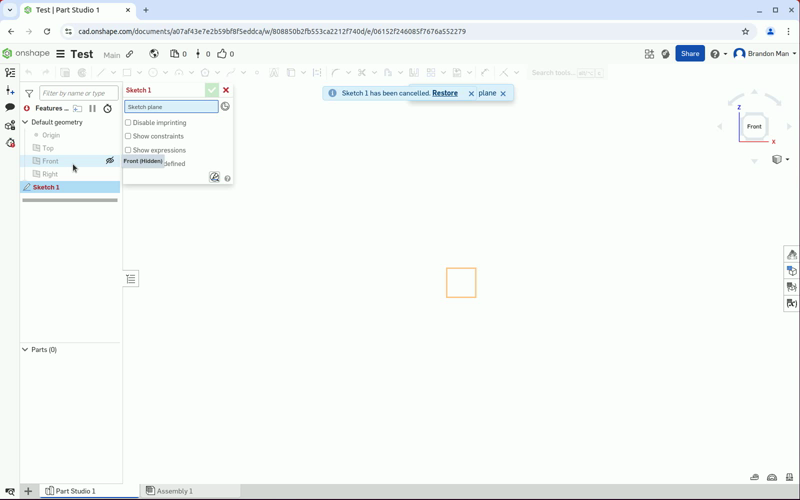
click(73, 163)
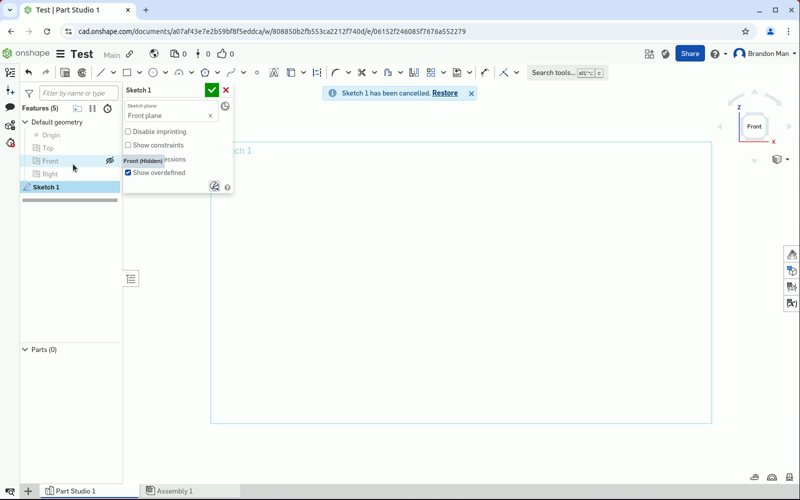
mouse_move(73, 352)
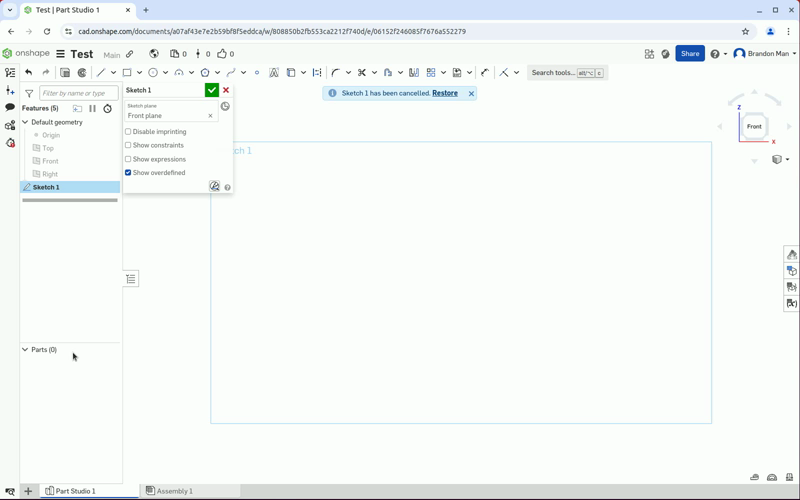
key(y)
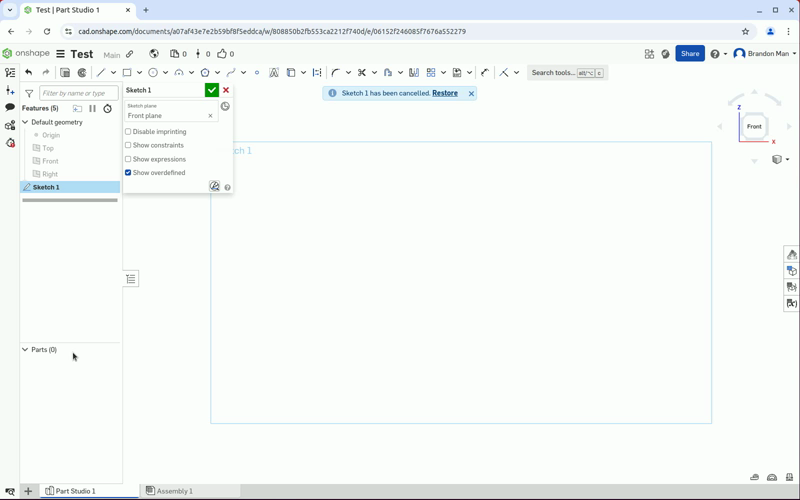
key(l)
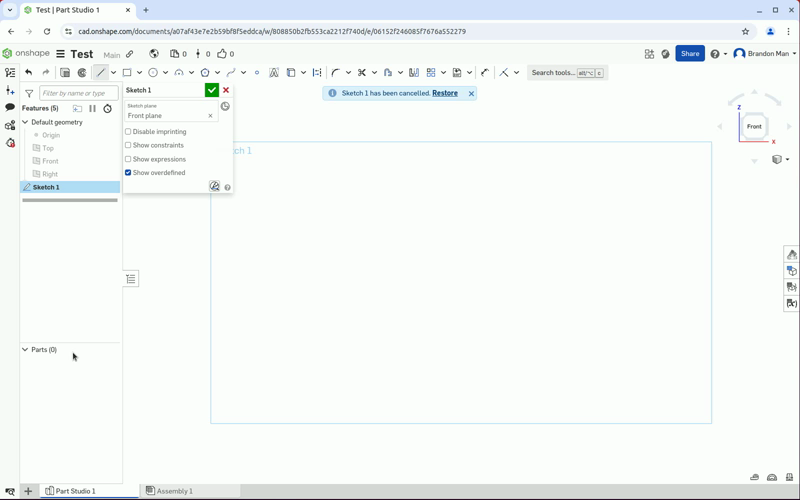
key_down(shift)
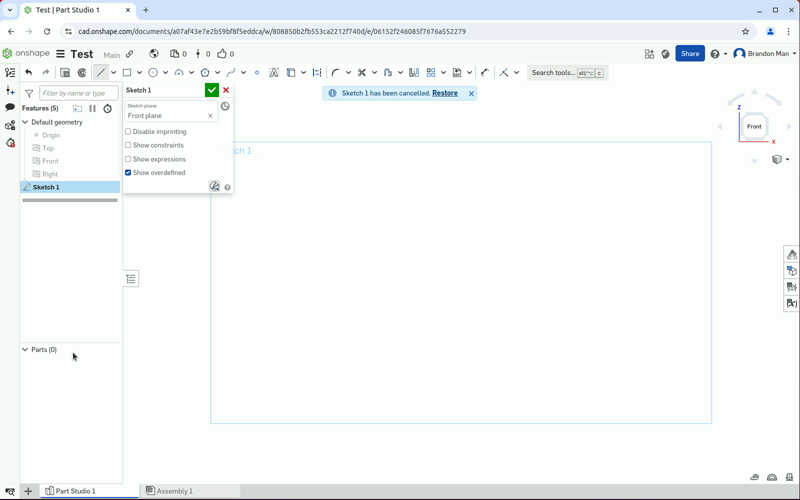
mouse_move(365, 318)
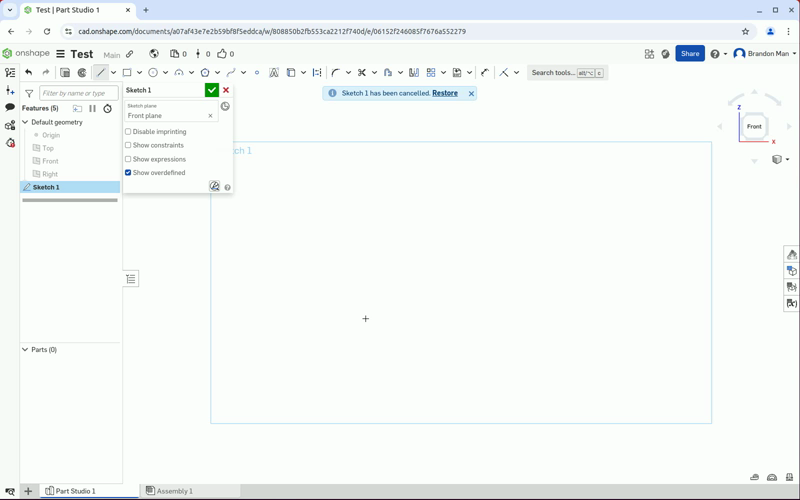
click(365, 318)
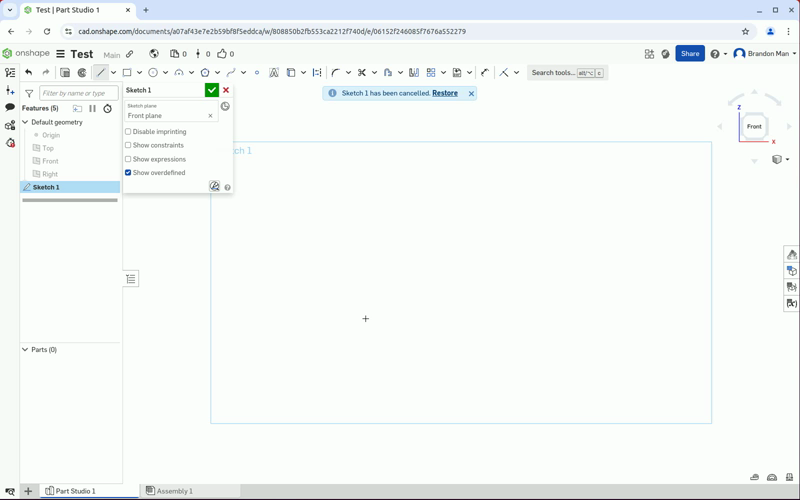
key_up(shift)
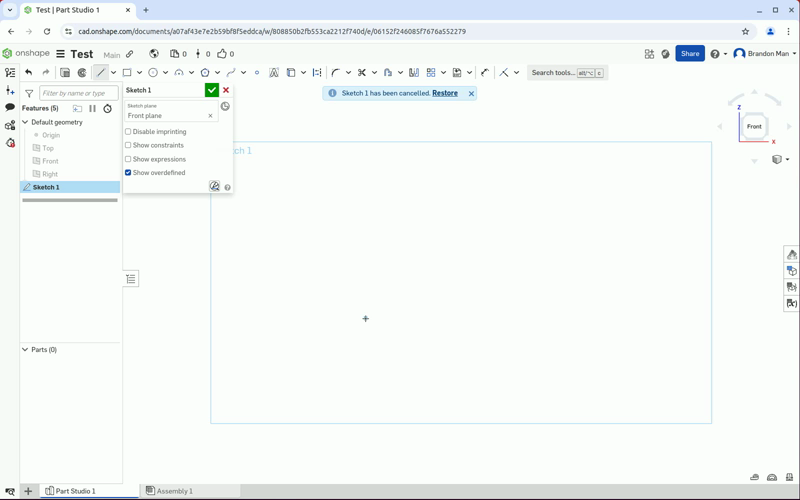
key_down(shift)
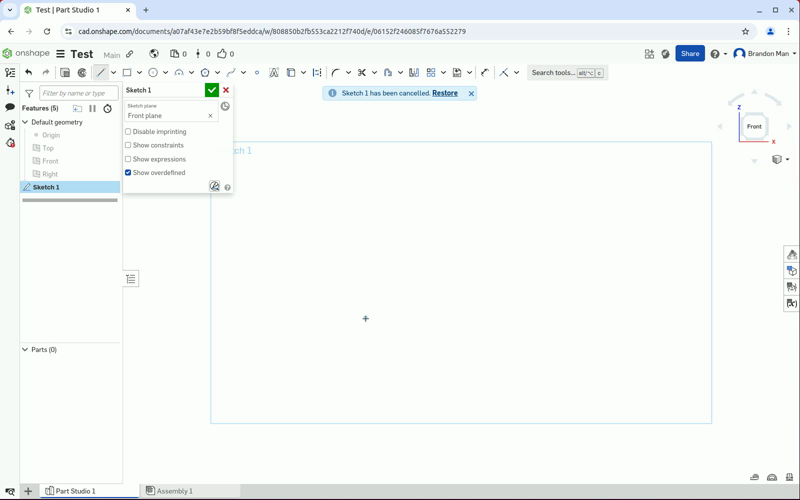
mouse_move(460, 317)
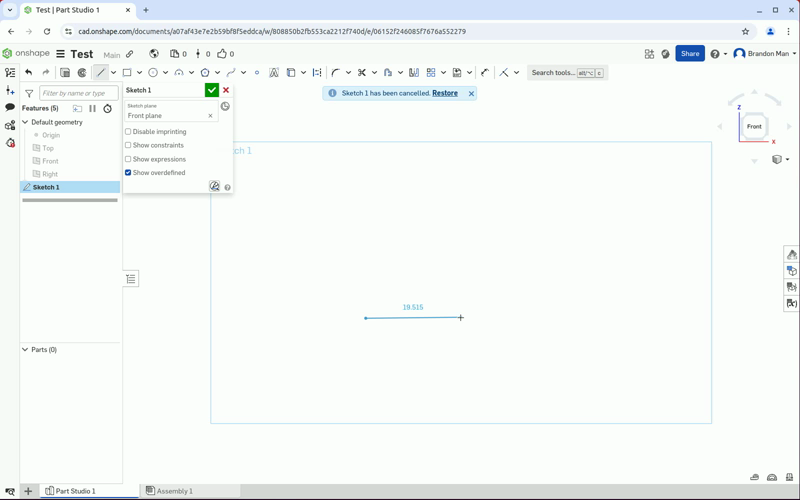
click(460, 317)
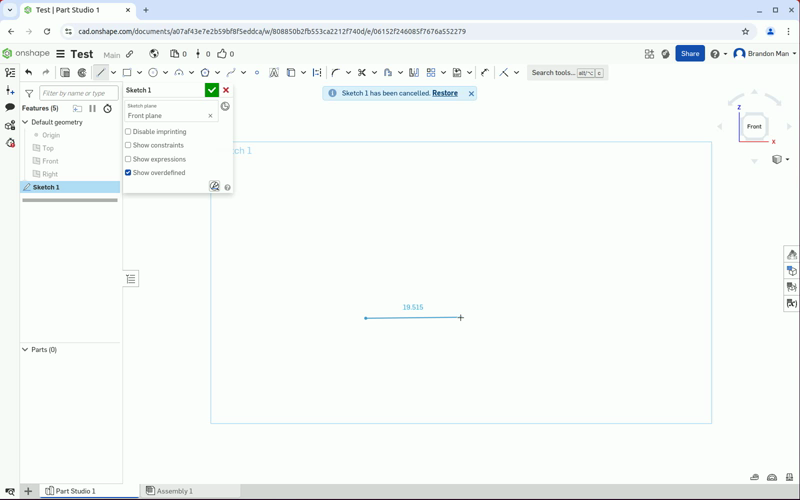
key_up(shift)
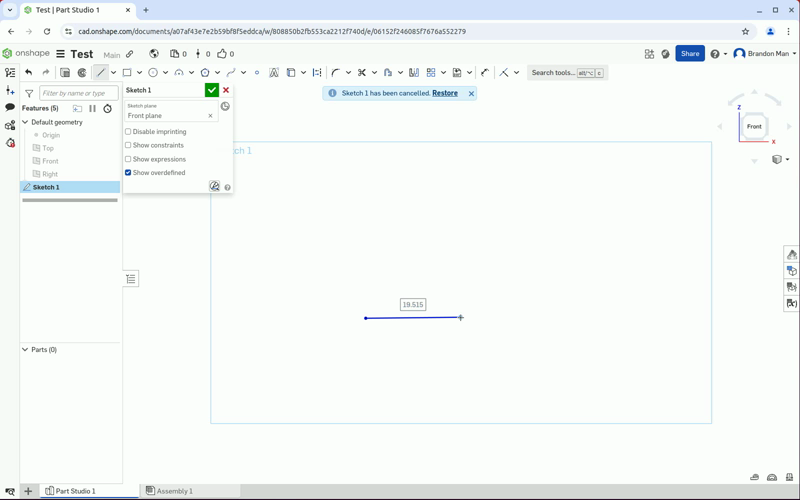
key_down(shift)
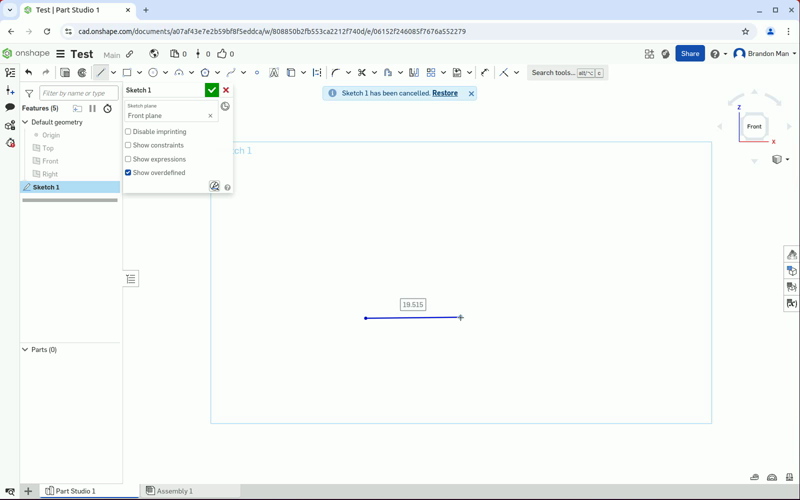
mouse_move(490, 317)
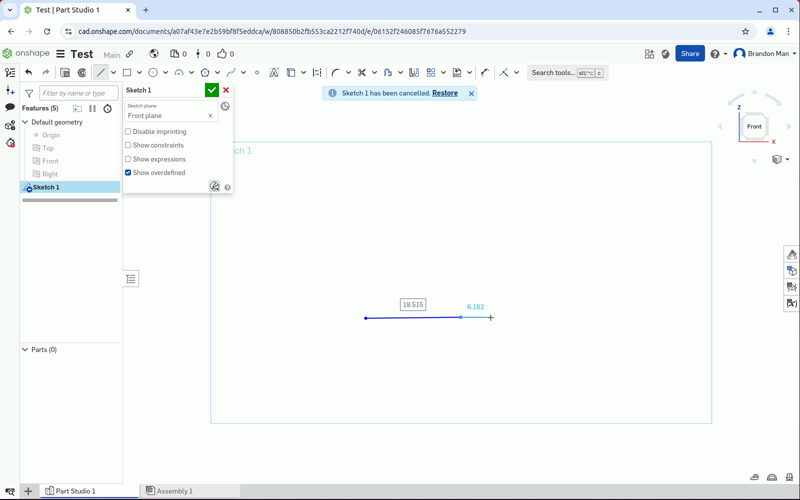
mouse_move(460, 300)
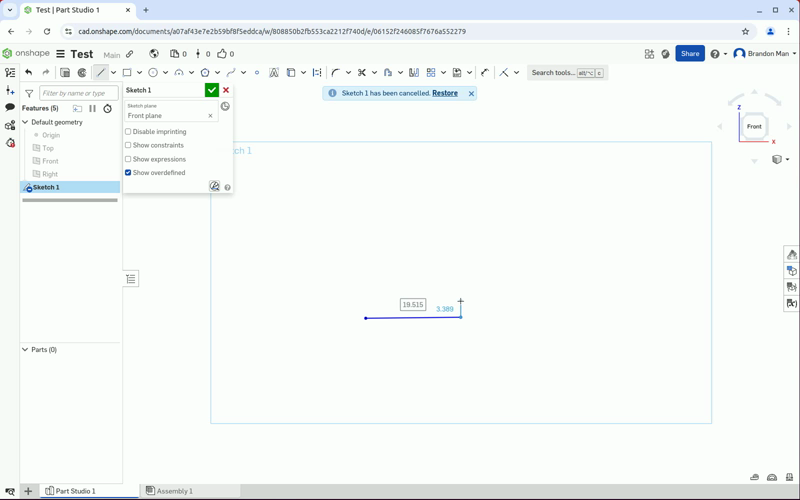
click(460, 300)
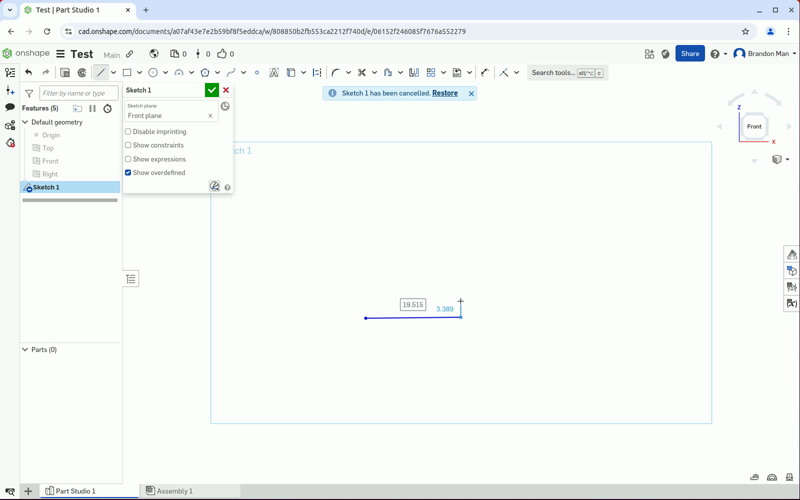
key_up(shift)
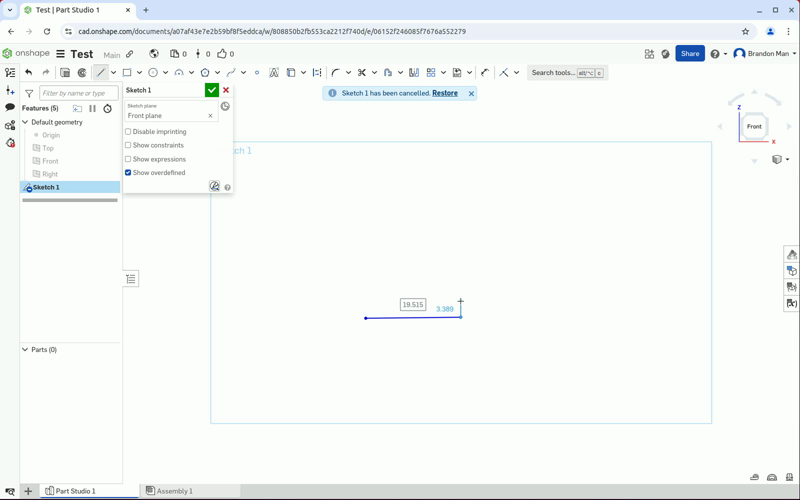
key_down(shift)
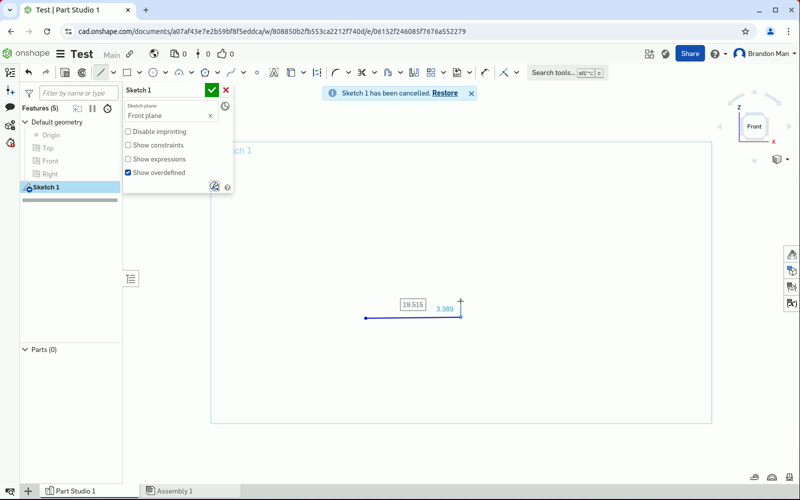
mouse_move(490, 300)
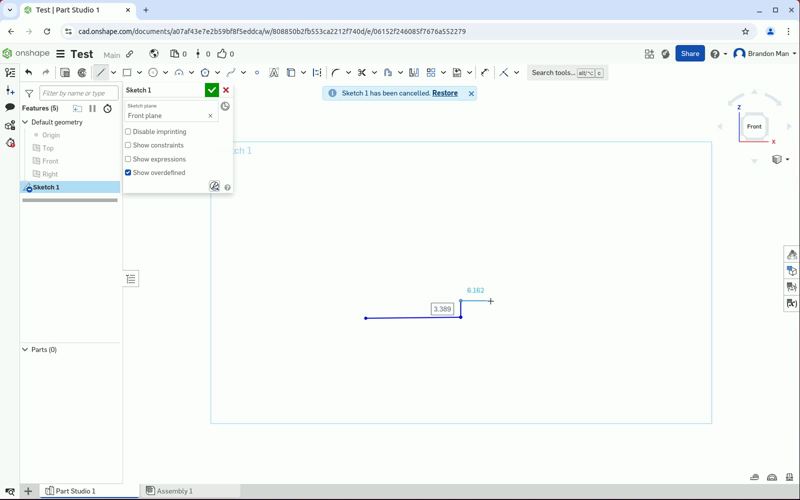
mouse_move(426, 265)
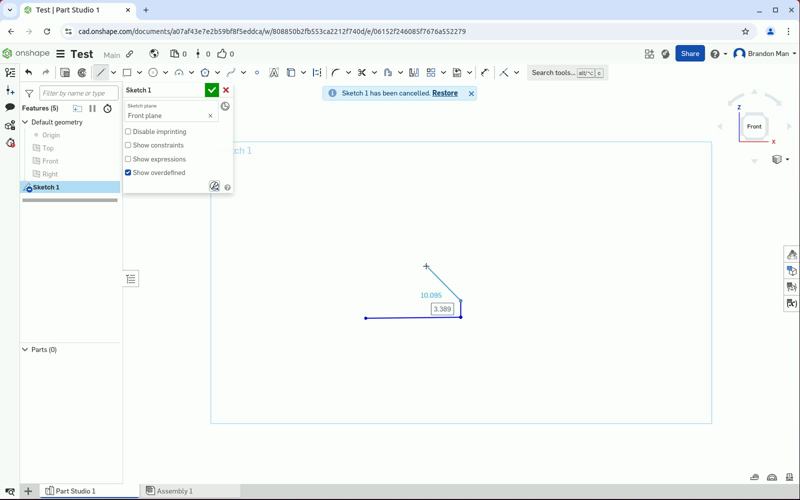
click(426, 265)
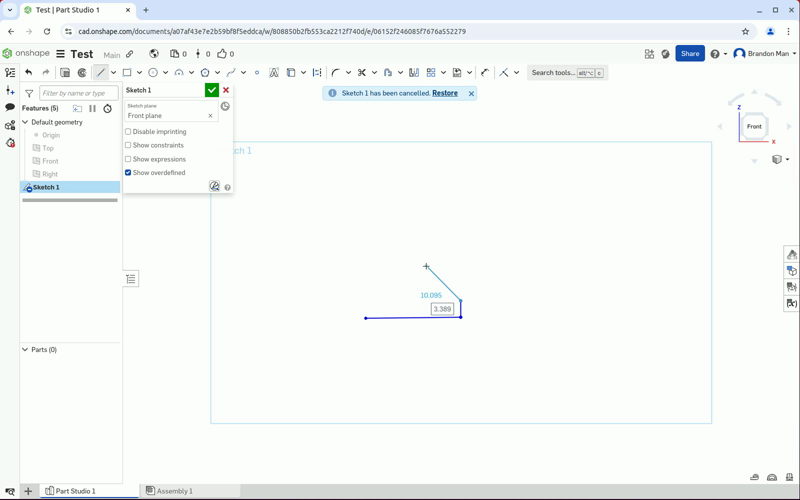
key_up(shift)
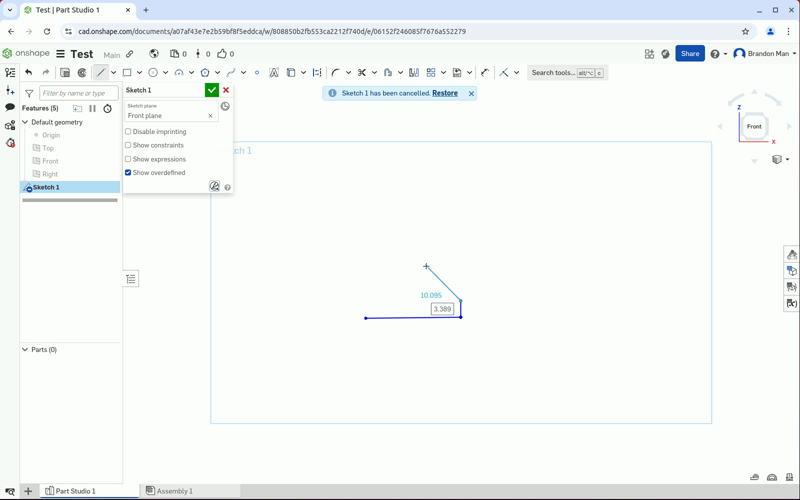
key_down(shift)
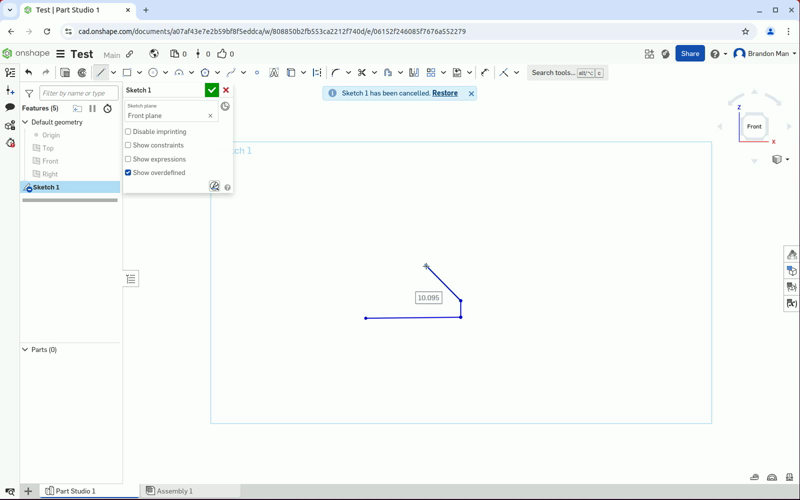
mouse_move(456, 265)
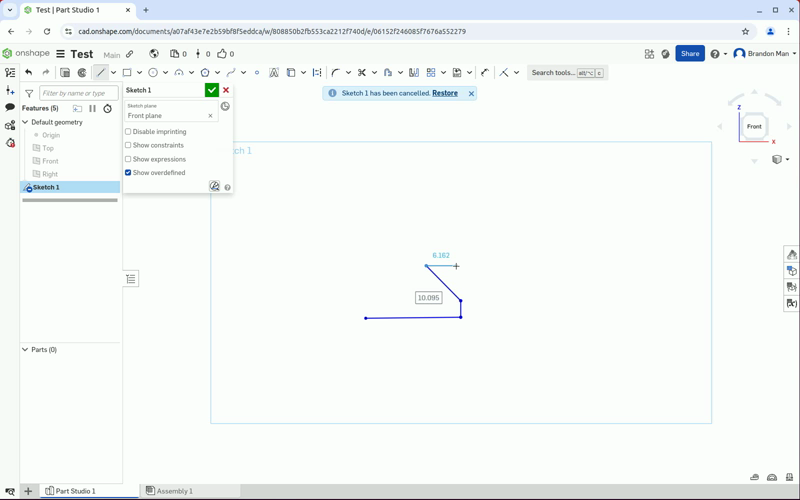
mouse_move(408, 265)
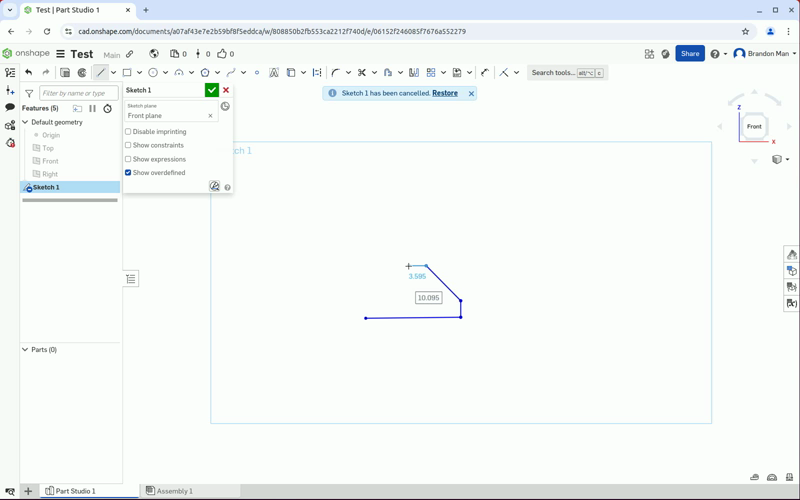
click(408, 265)
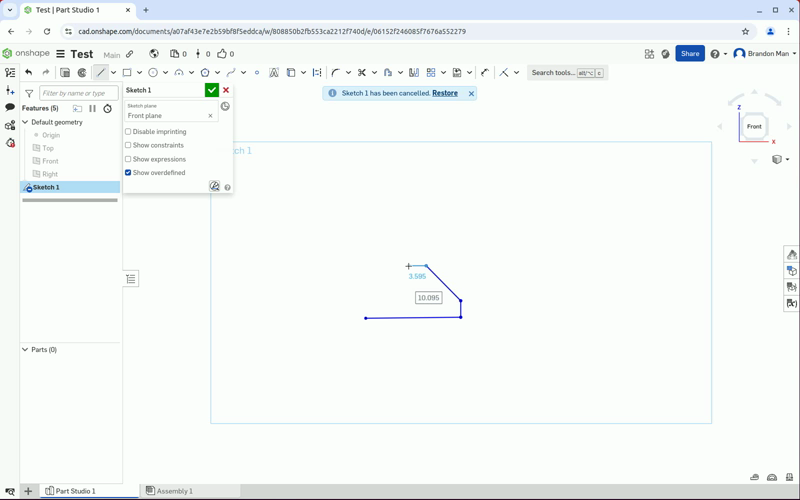
key_up(shift)
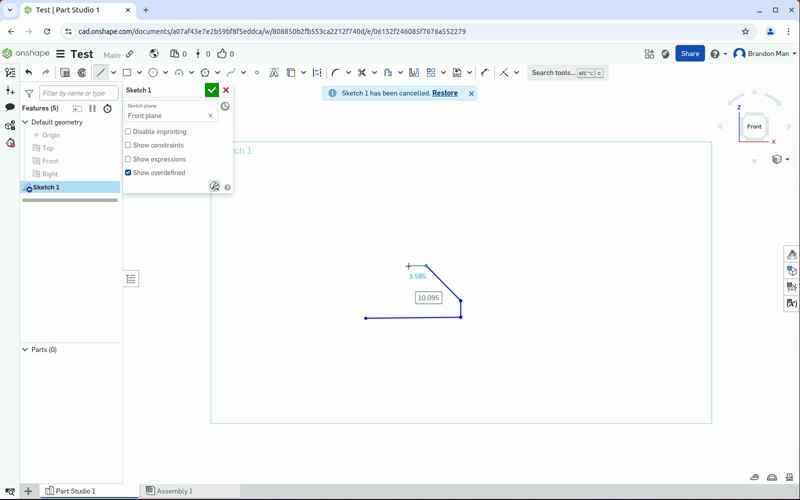
key_down(shift)
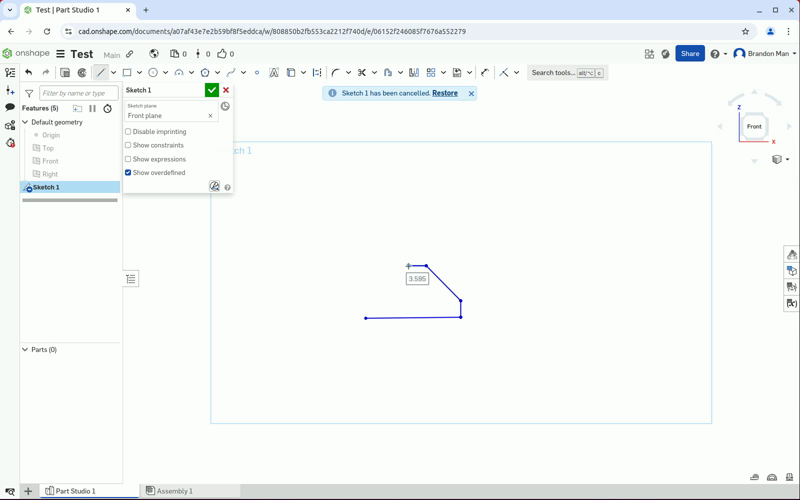
mouse_move(438, 265)
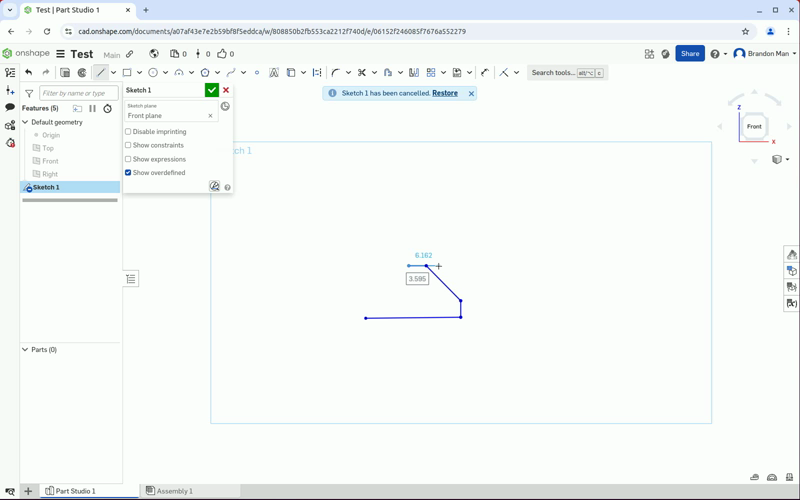
mouse_move(408, 300)
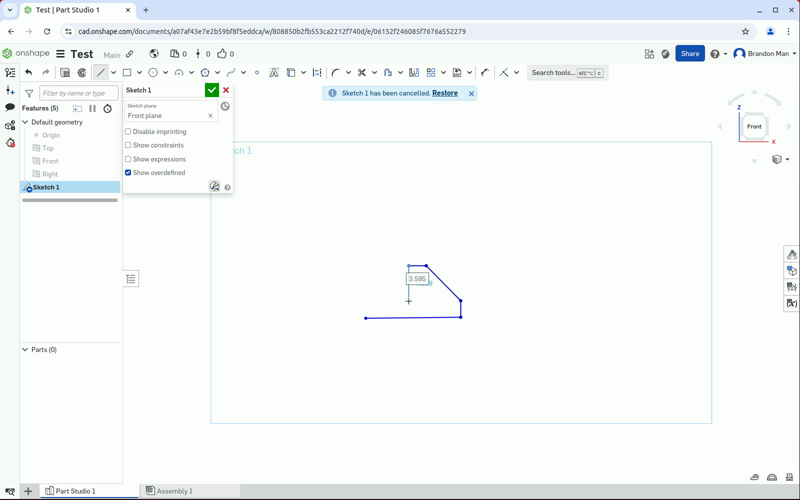
click(408, 300)
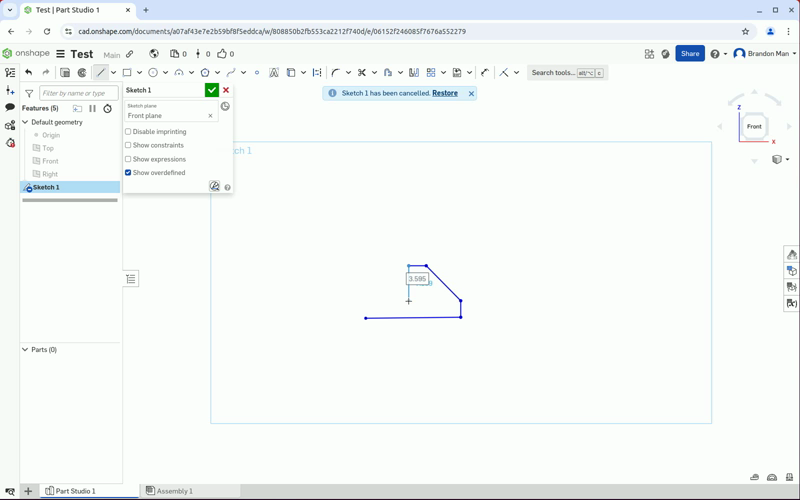
key_up(shift)
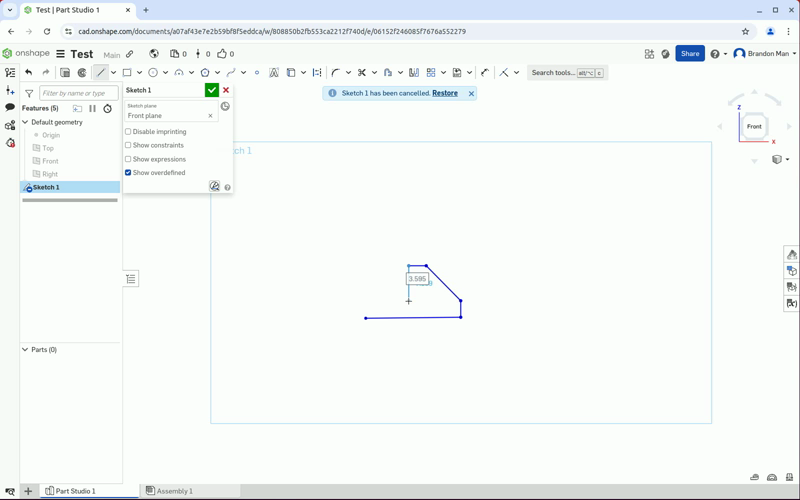
key_down(shift)
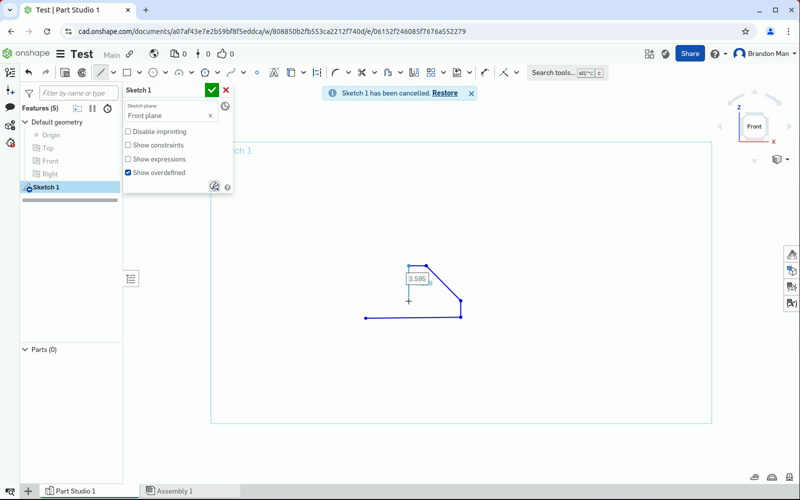
mouse_move(438, 300)
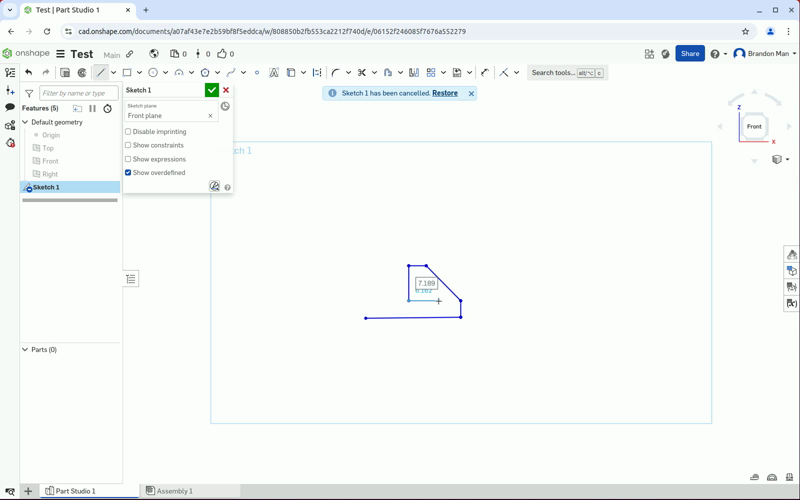
mouse_move(365, 300)
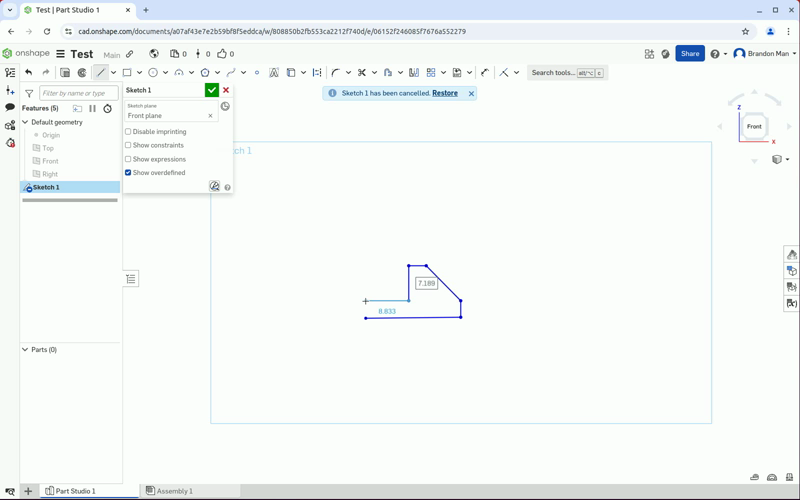
click(365, 300)
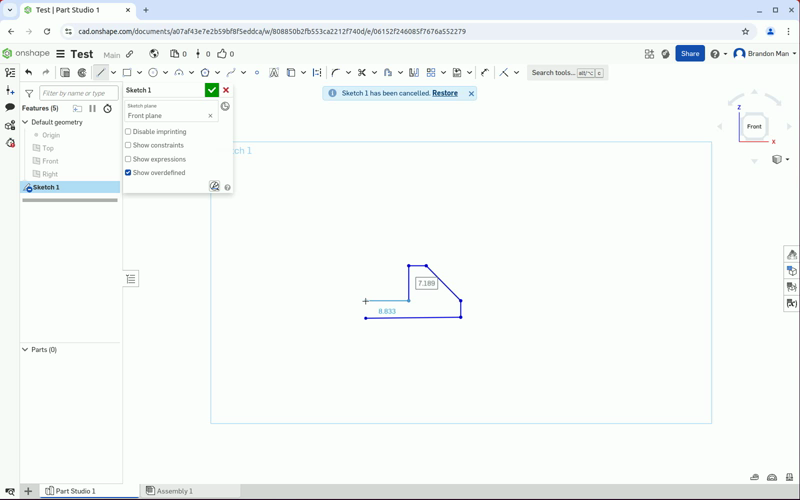
key_up(shift)
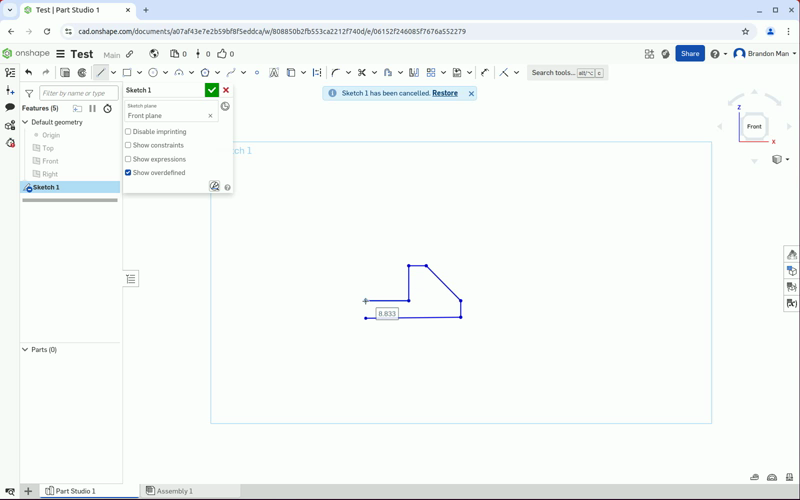
mouse_move(395, 300)
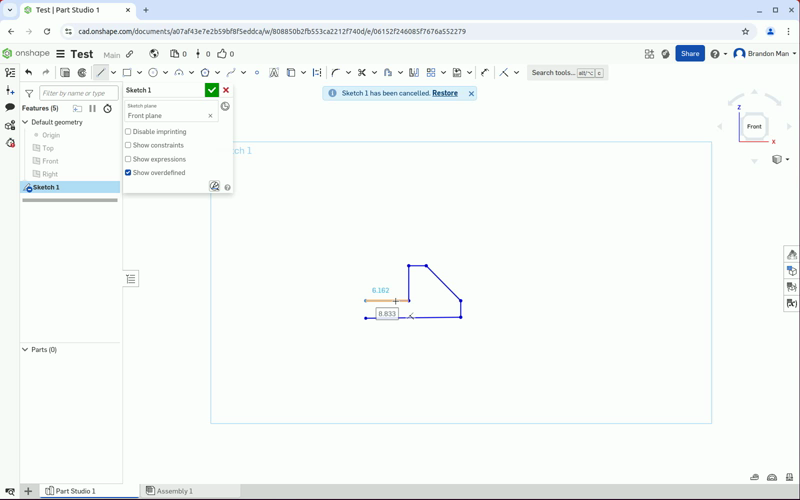
key_down(shift)
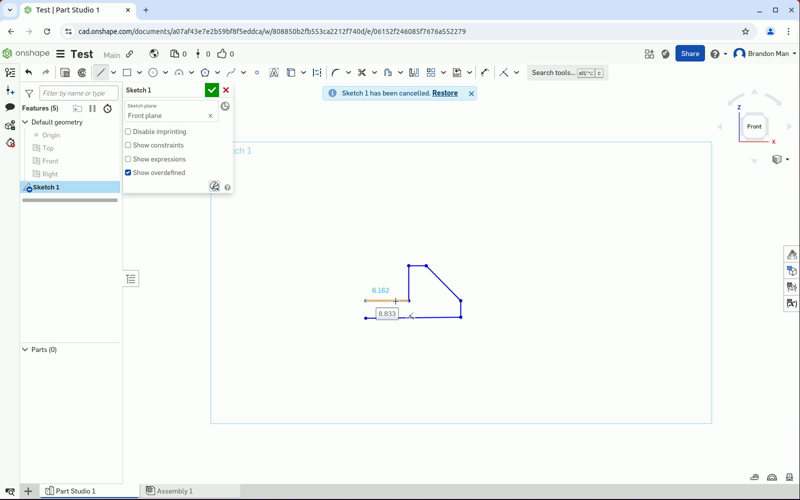
mouse_move(365, 318)
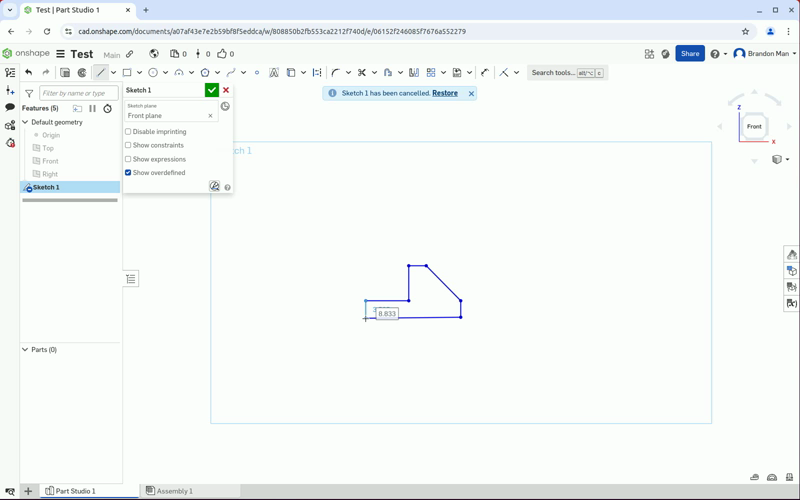
key_up(shift)
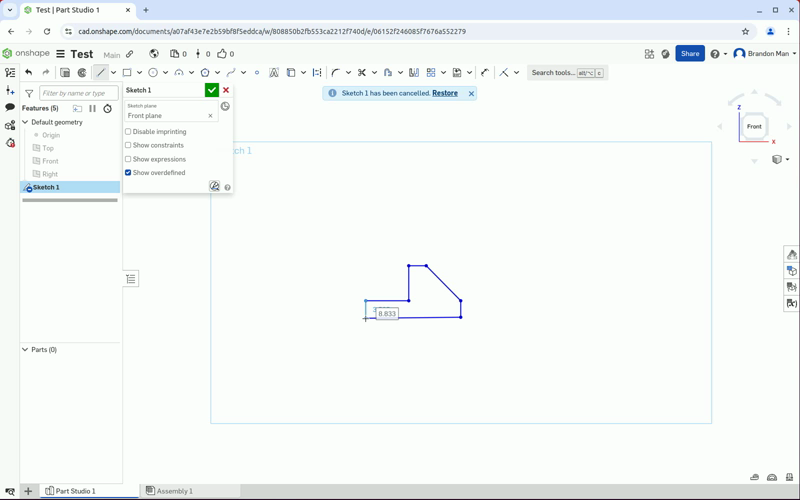
click(365, 318)
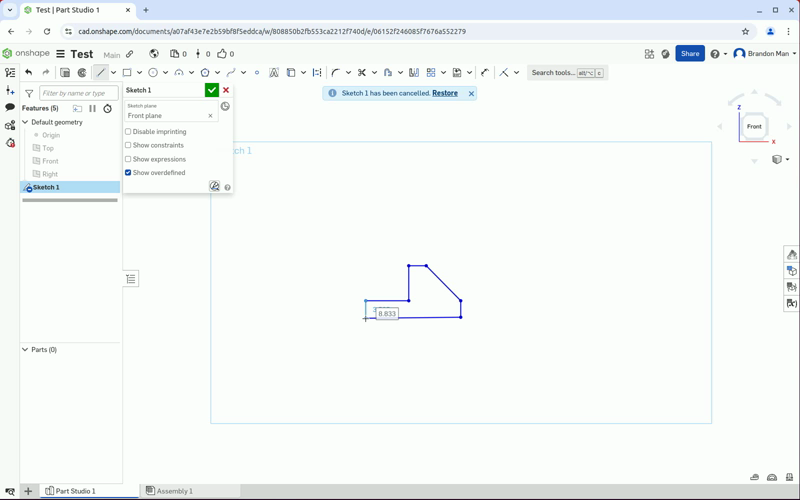
key(esc)
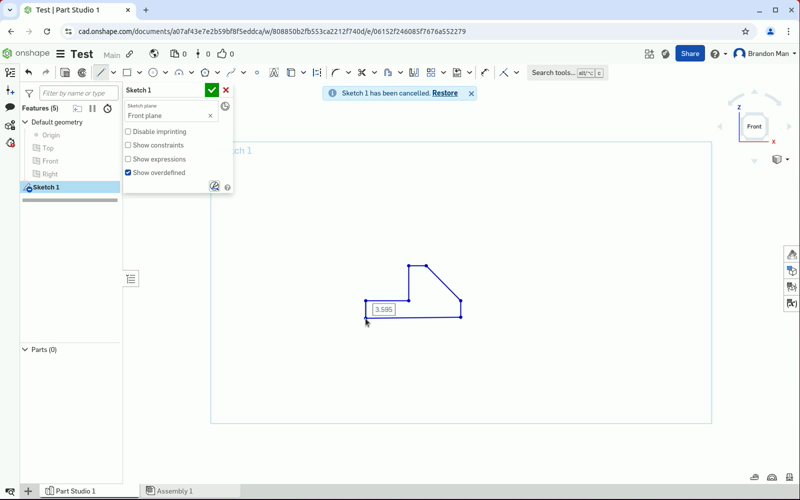
mouse_move(453, 307)
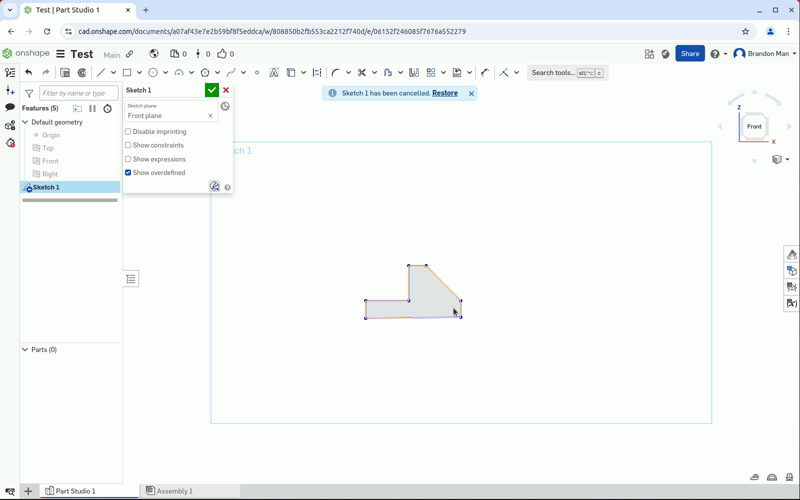
click(453, 307)
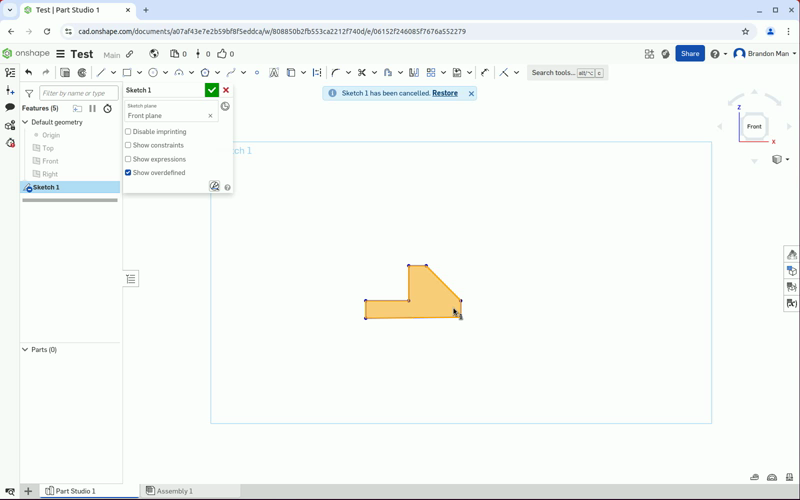
mouse_move(73, 352)
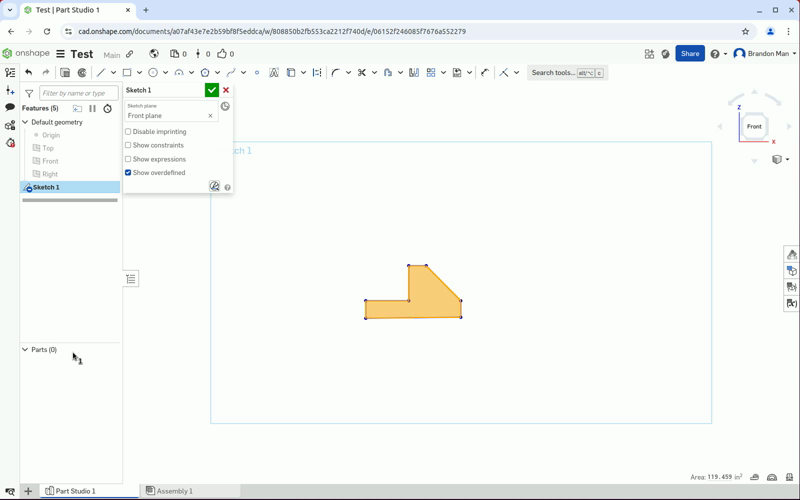
key(shift+y)
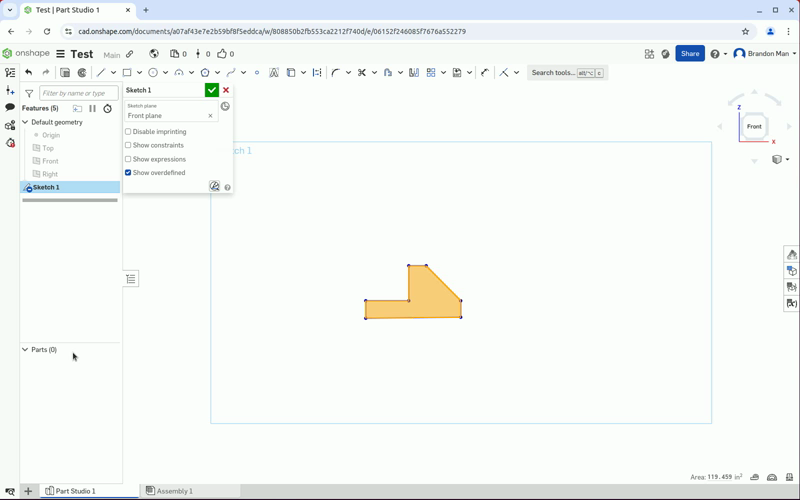
key(shift+e)
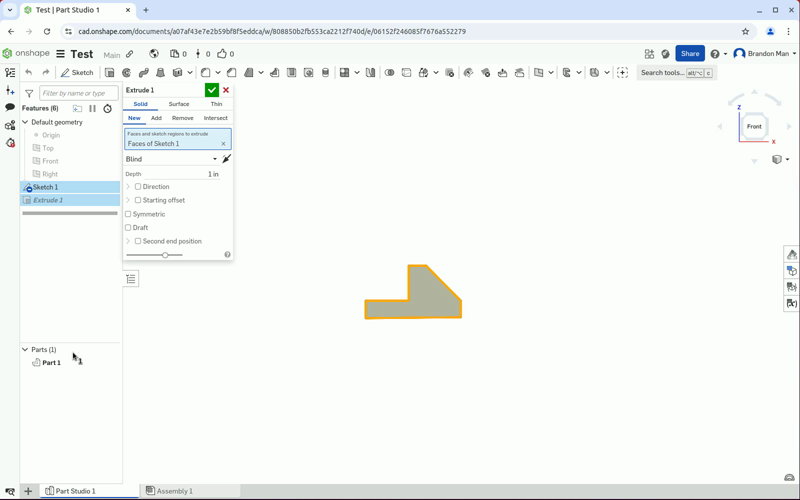
mouse_move(143, 106)
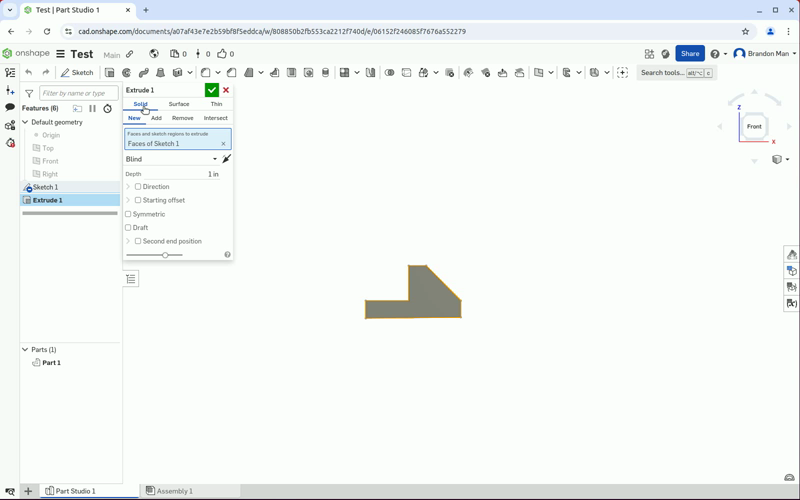
click(143, 106)
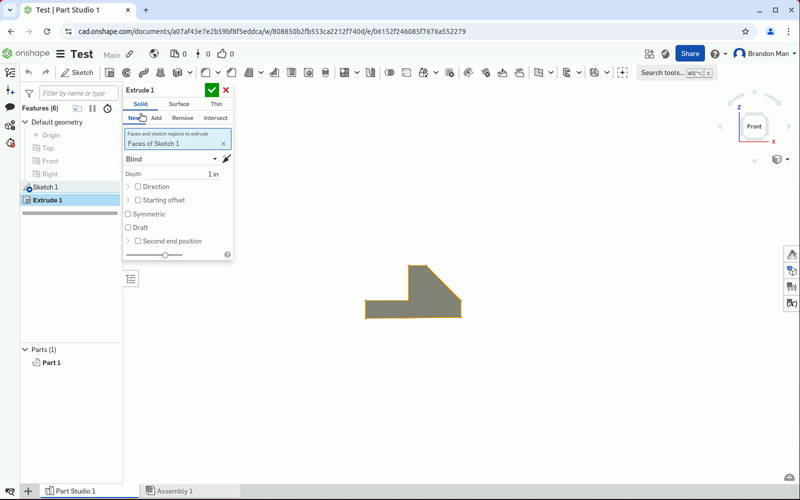
mouse_move(137, 120)
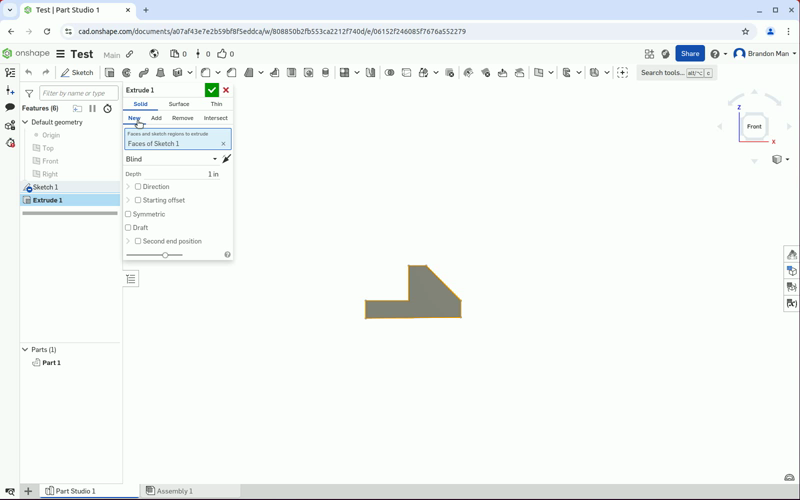
click(137, 120)
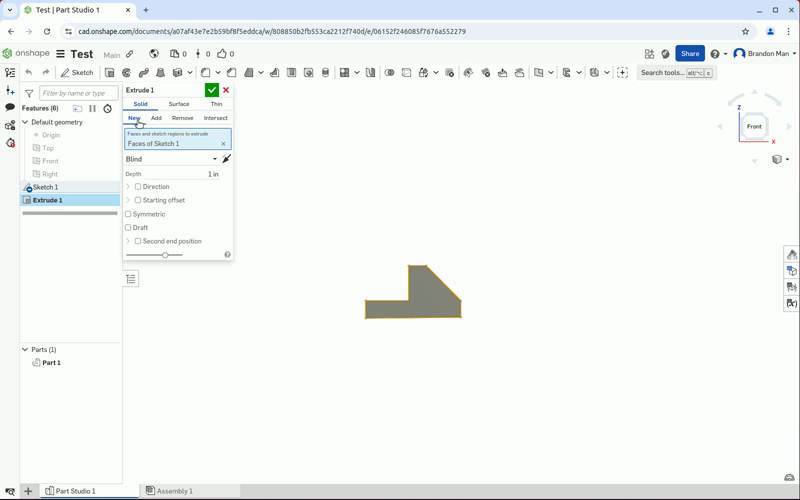
key(tab, 4)
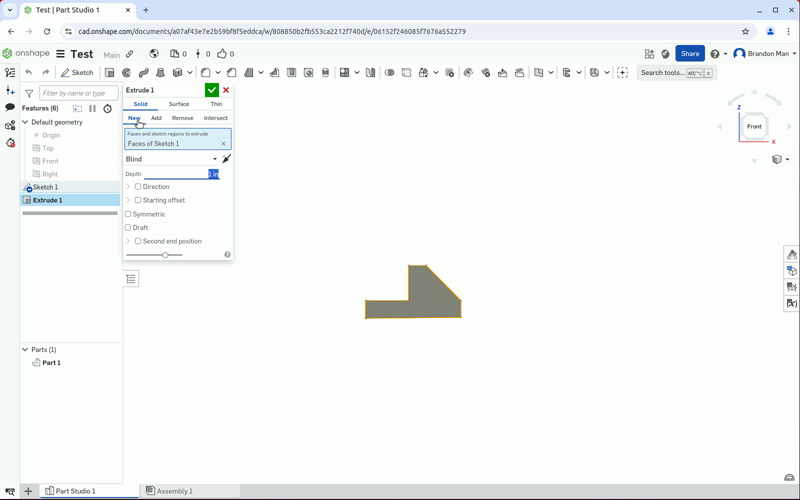
text(21.423)
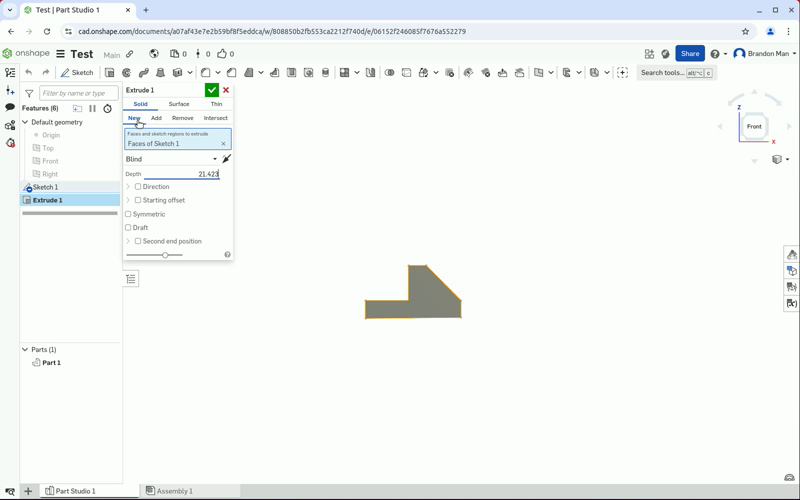
key(enter)
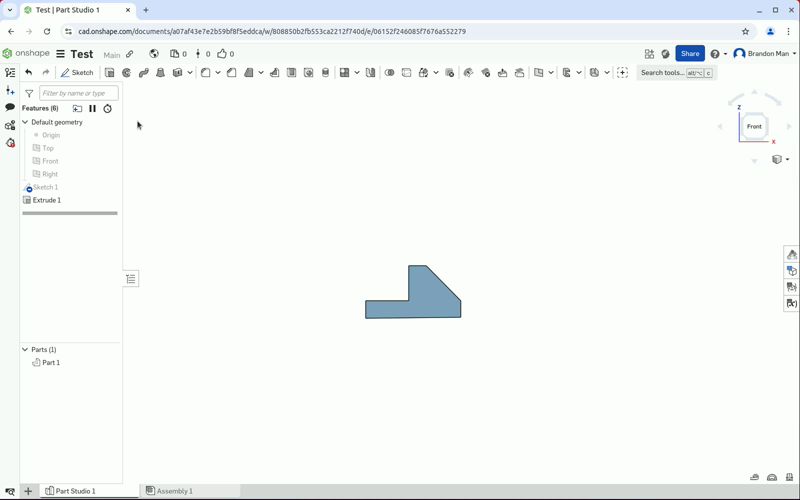
key(shift+h)
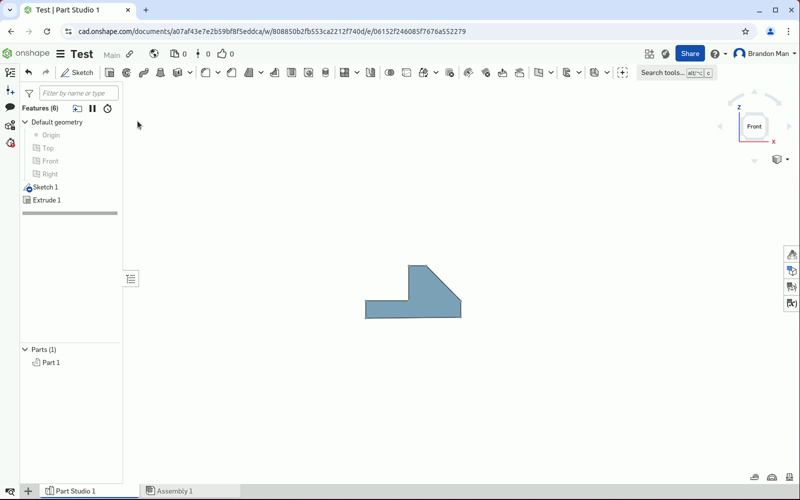
key(shift+h)
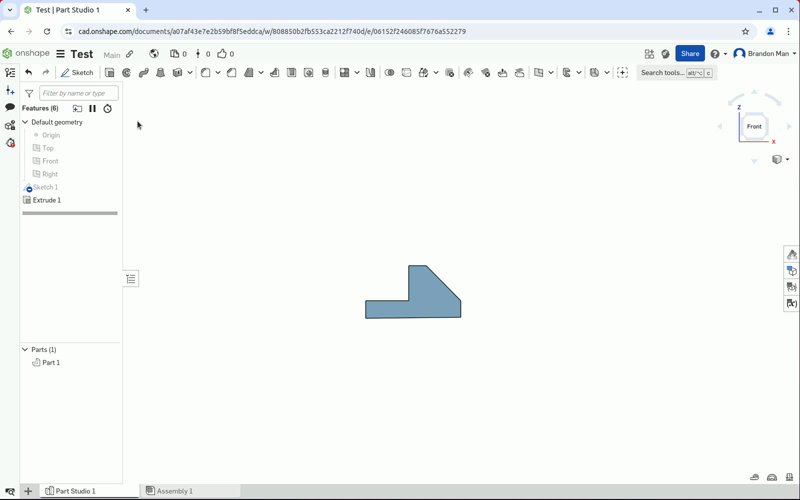
mouse_move(73, 189)
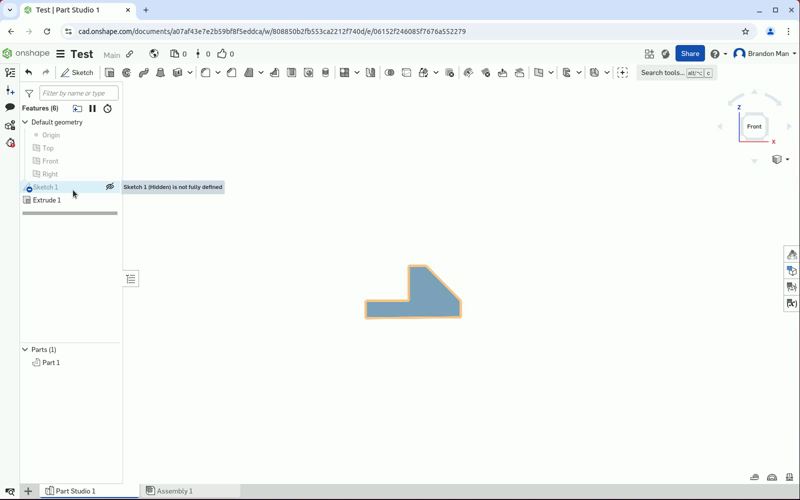
click(73, 189)
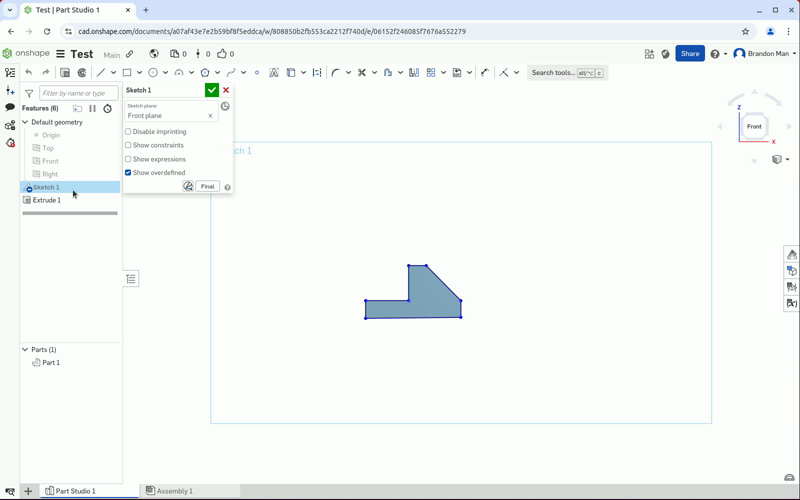
mouse_move(229, 92)
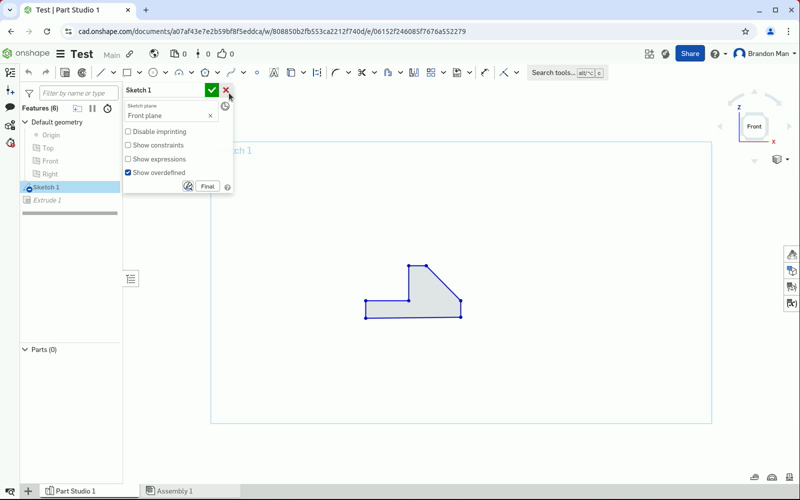
click(229, 92)
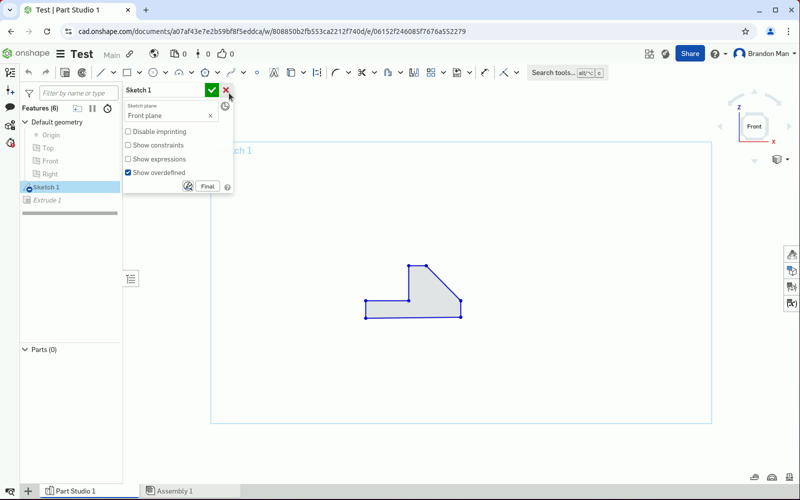
key(shift+s)
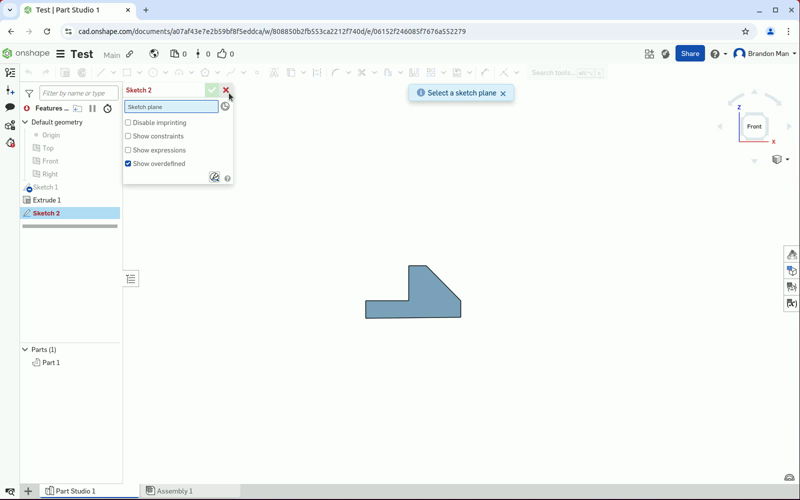
mouse_move(73, 163)
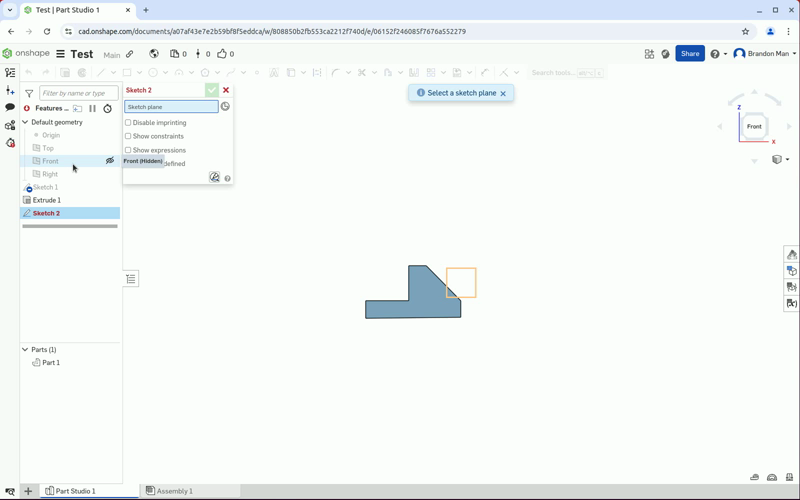
click(73, 163)
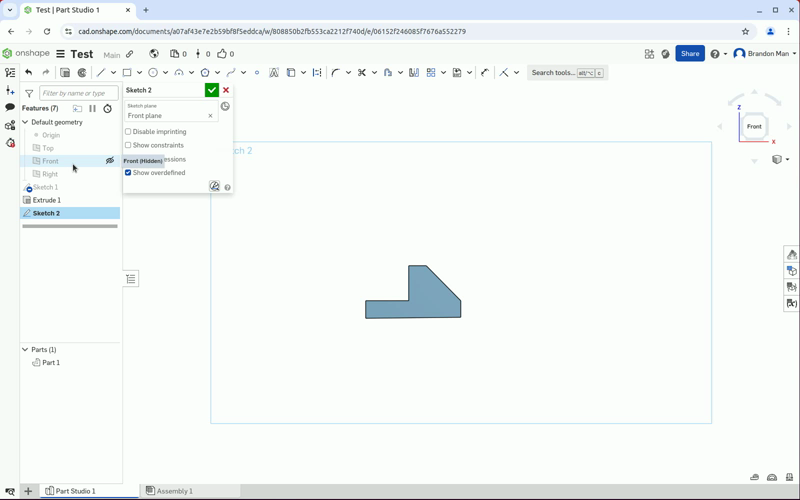
mouse_move(73, 352)
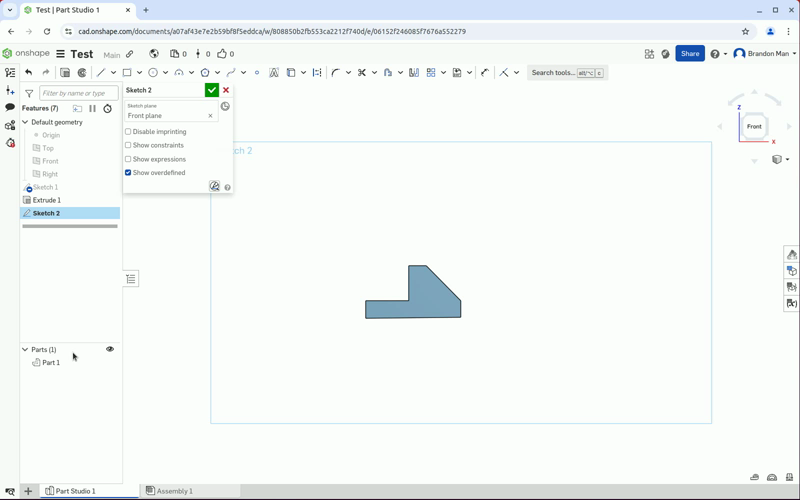
key(y)
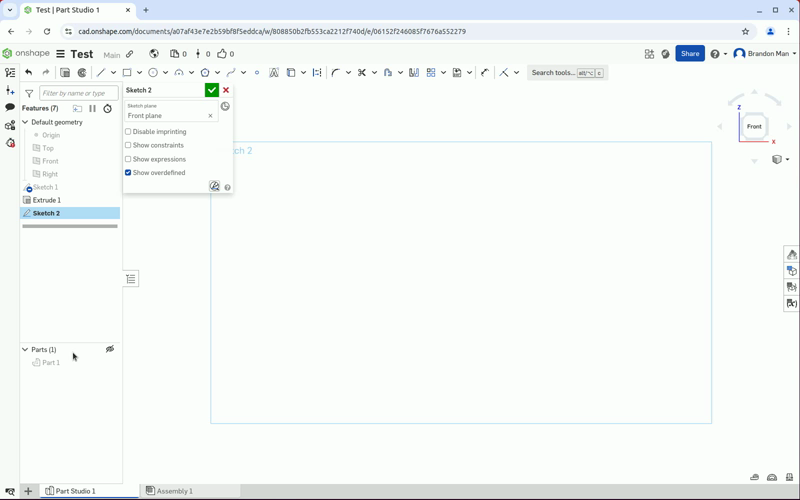
key(l)
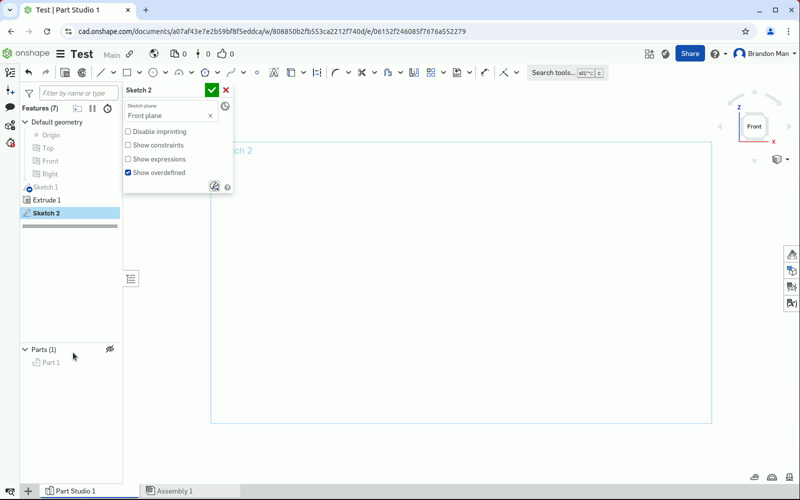
key_down(shift)
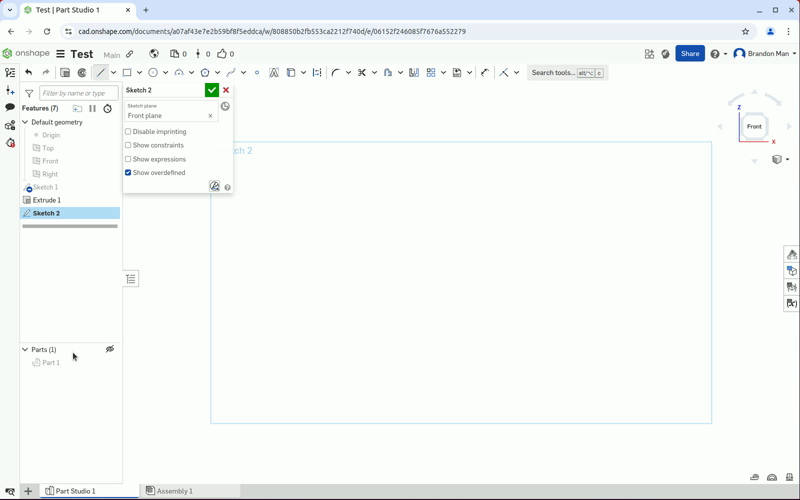
mouse_move(487, 316)
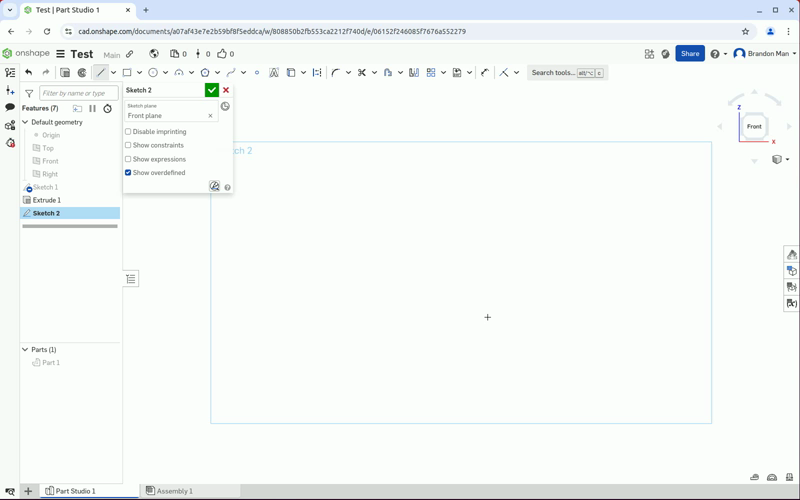
click(487, 316)
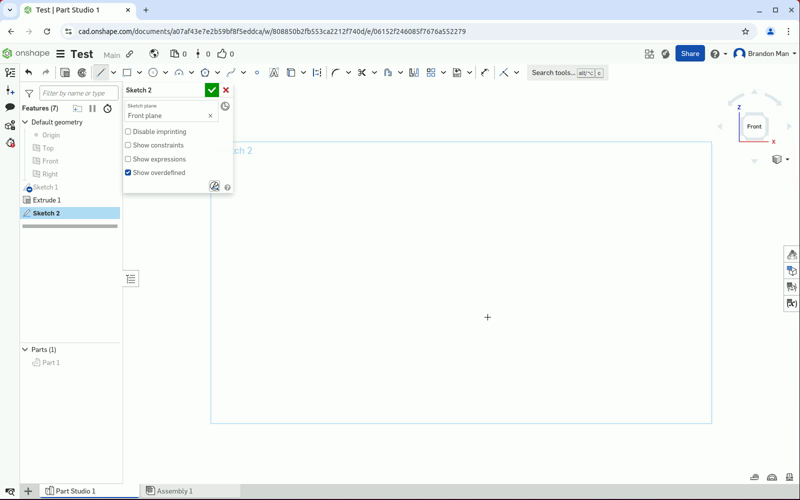
key_up(shift)
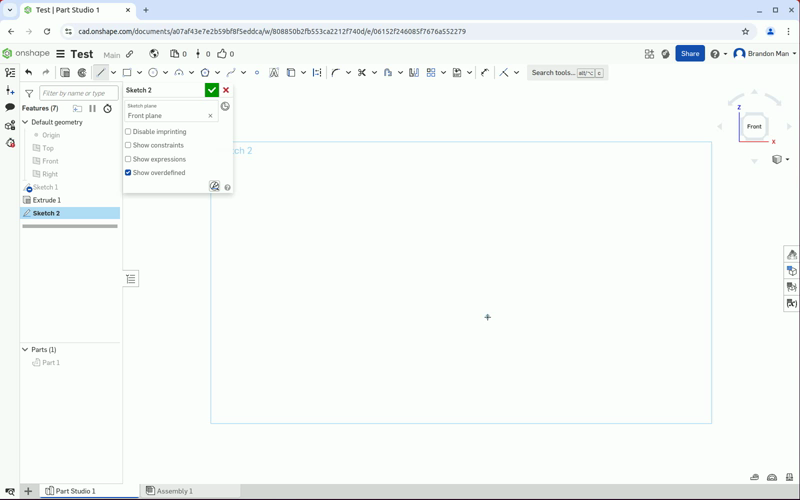
key_down(shift)
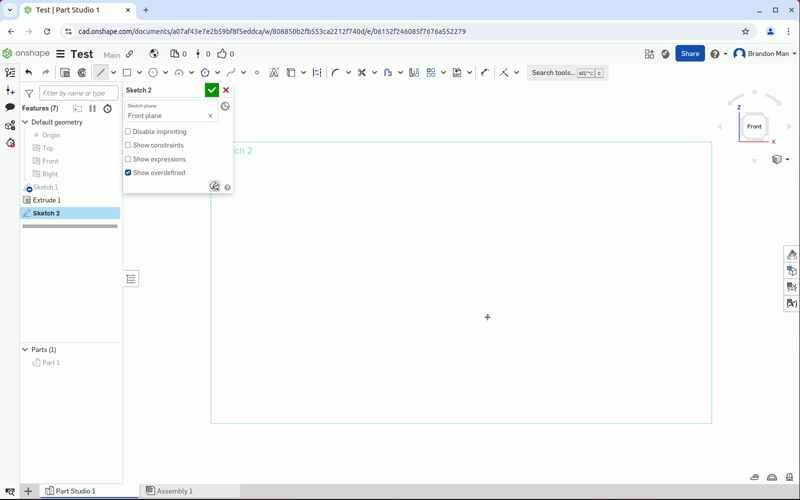
mouse_move(573, 315)
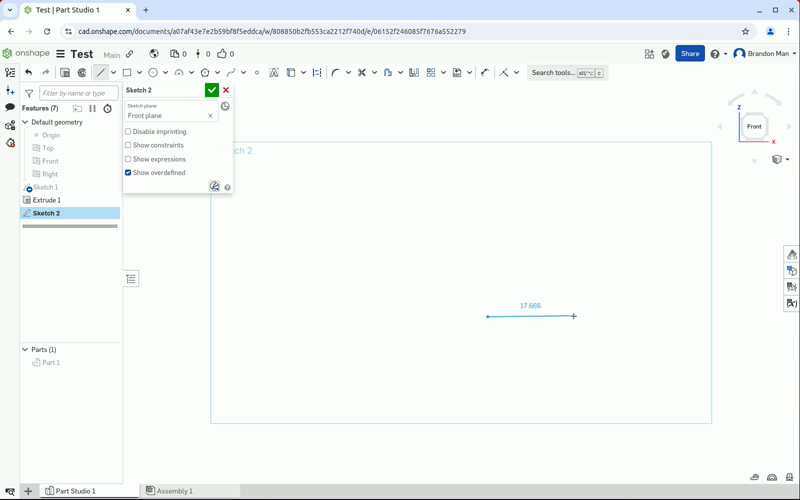
click(573, 315)
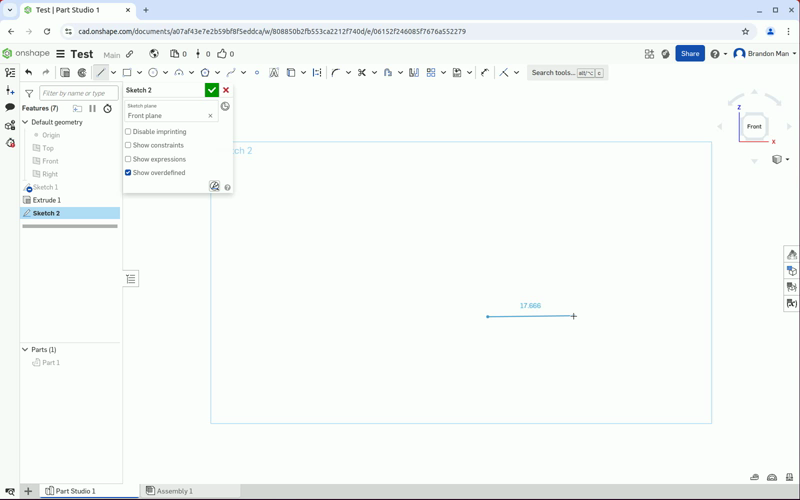
key_up(shift)
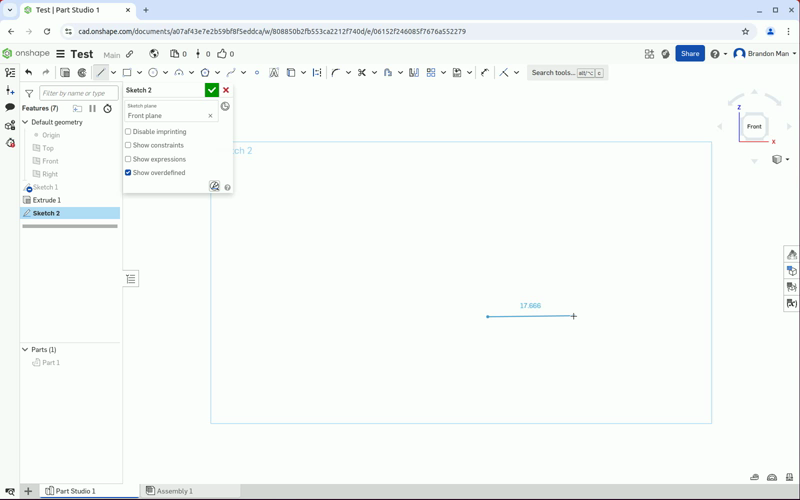
key_down(shift)
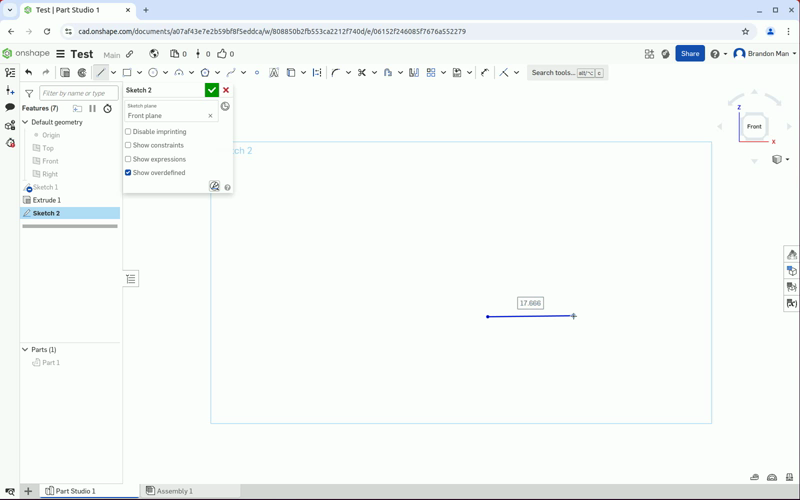
mouse_move(589, 315)
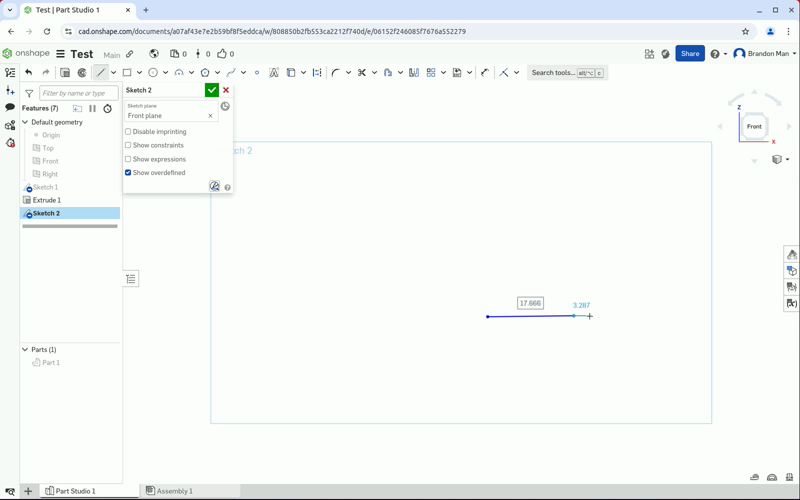
mouse_move(573, 298)
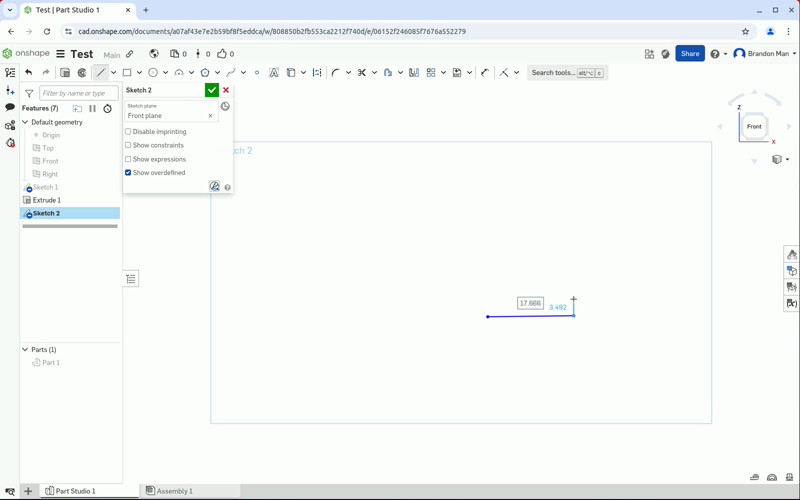
click(573, 298)
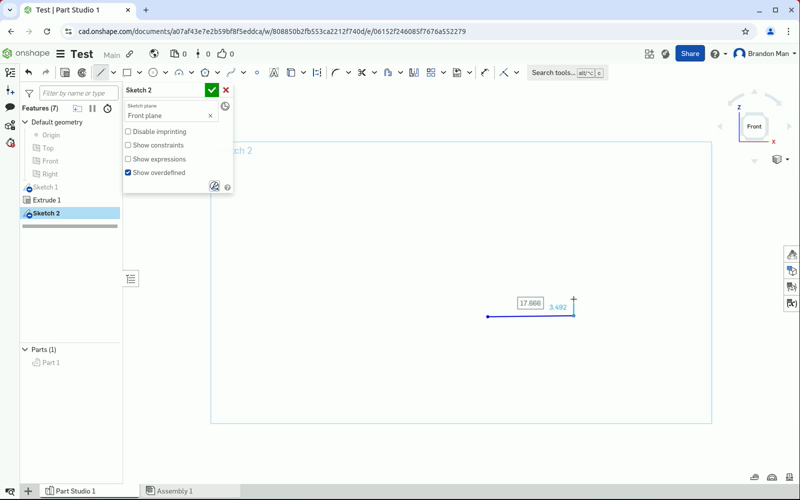
key_up(shift)
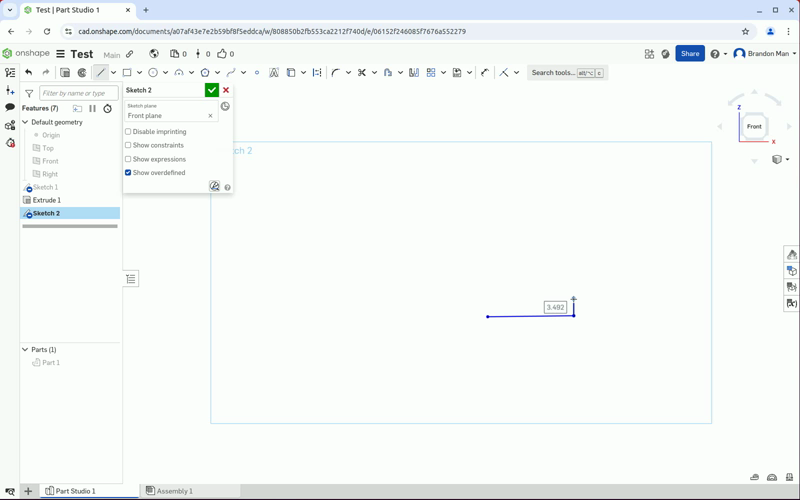
key_down(shift)
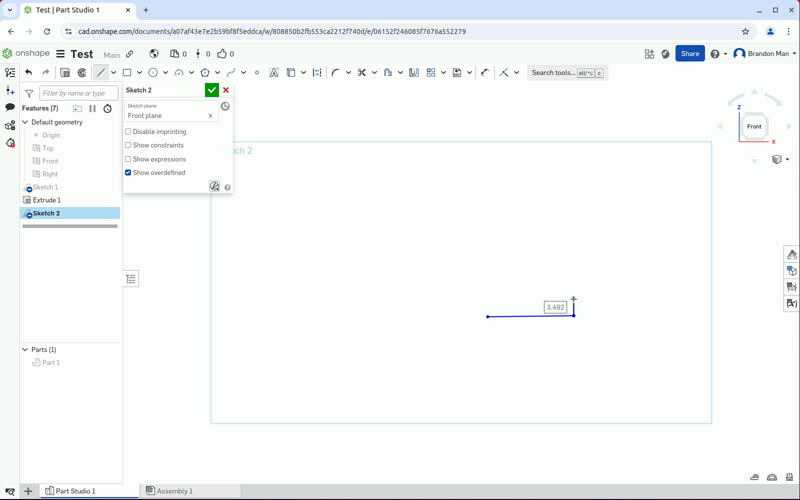
mouse_move(589, 298)
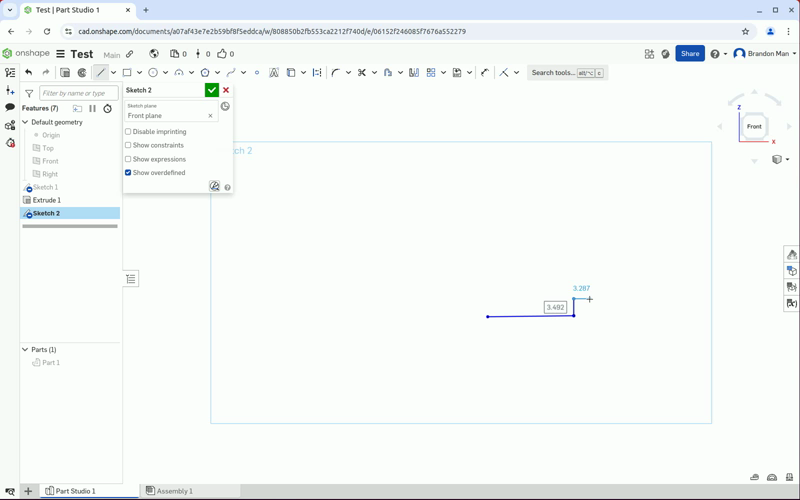
mouse_move(530, 298)
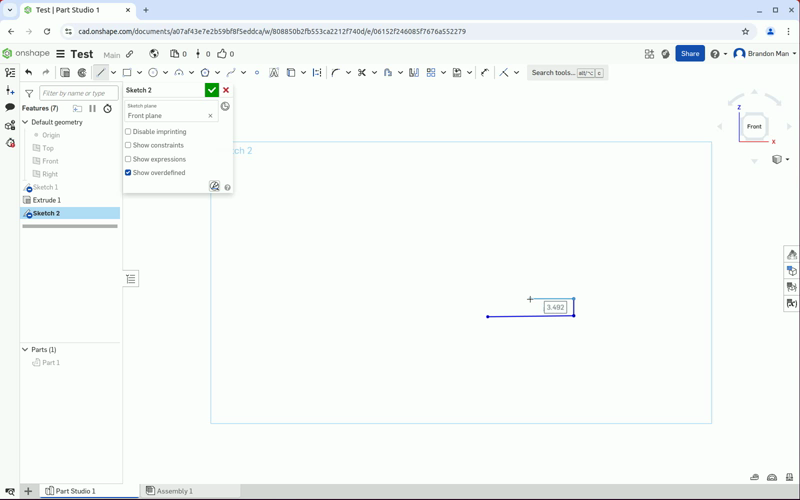
click(530, 298)
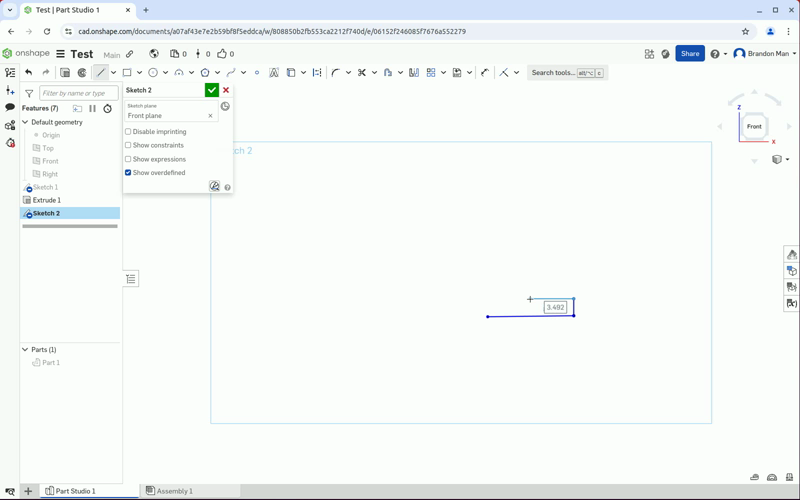
key_up(shift)
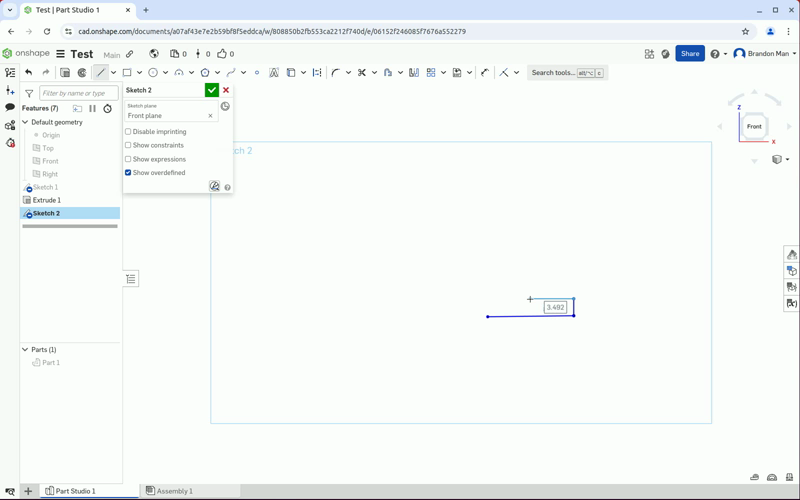
key_down(shift)
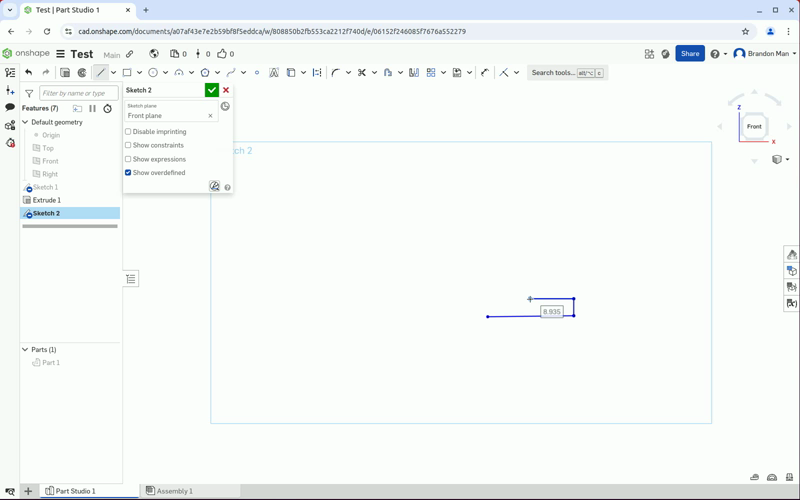
mouse_move(560, 298)
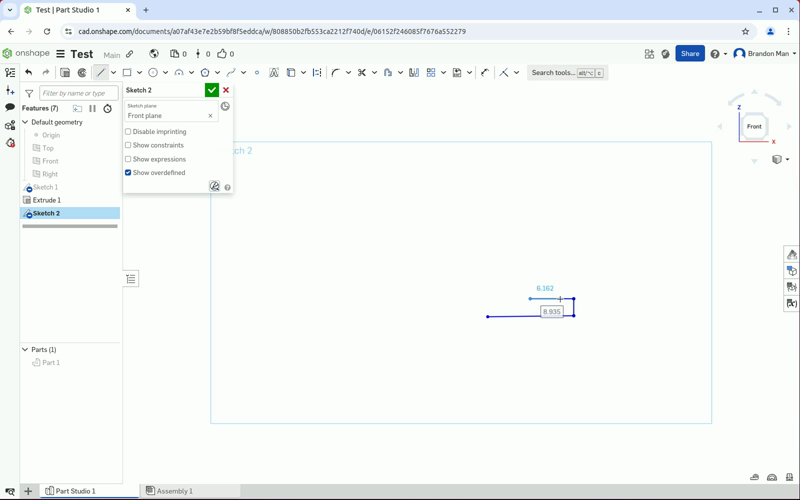
mouse_move(530, 265)
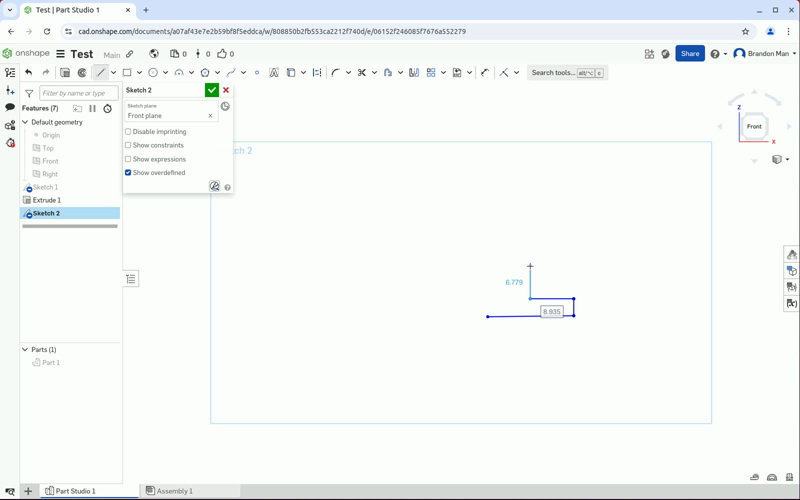
click(530, 265)
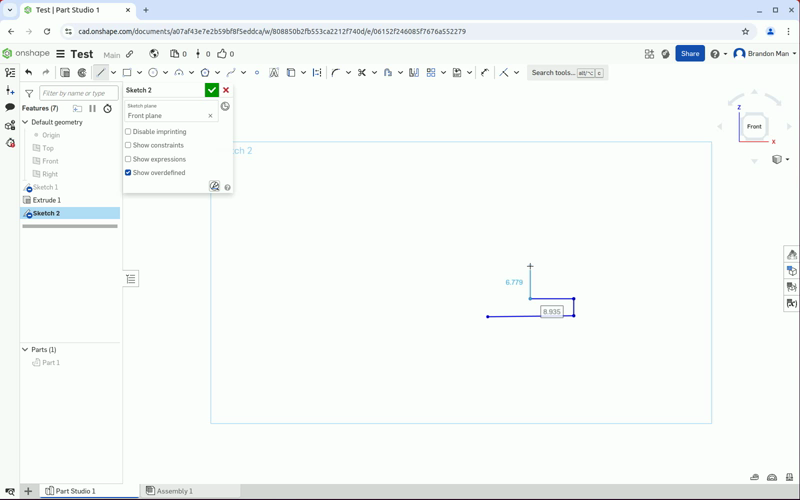
key_up(shift)
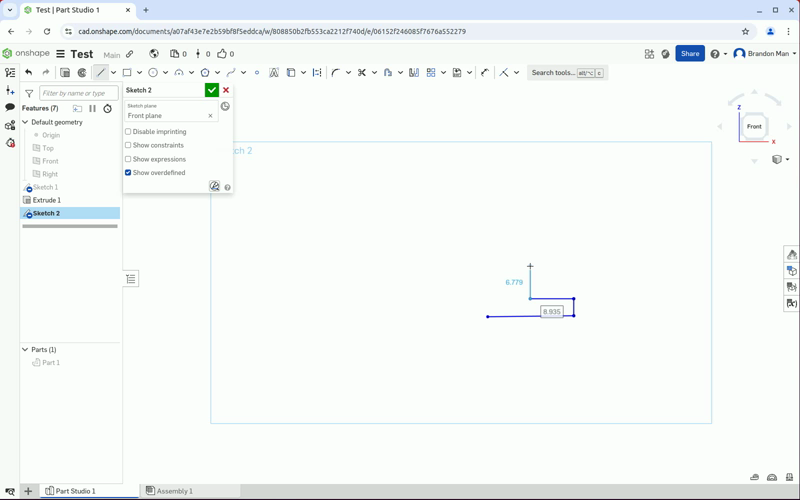
key_down(shift)
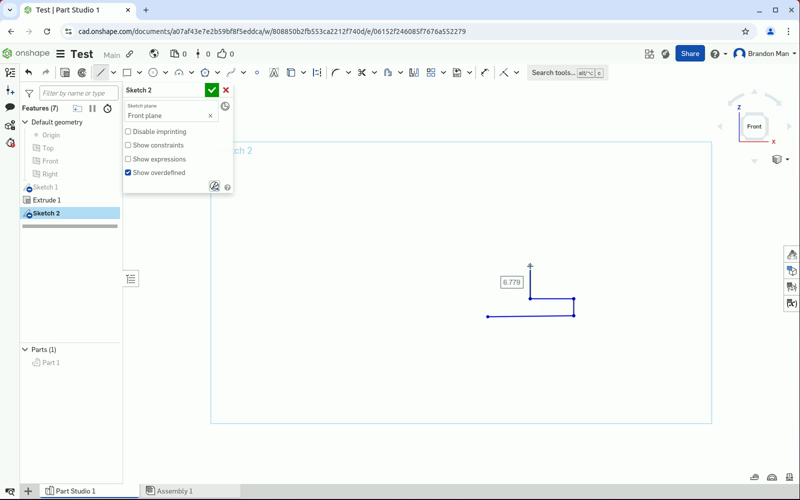
mouse_move(560, 265)
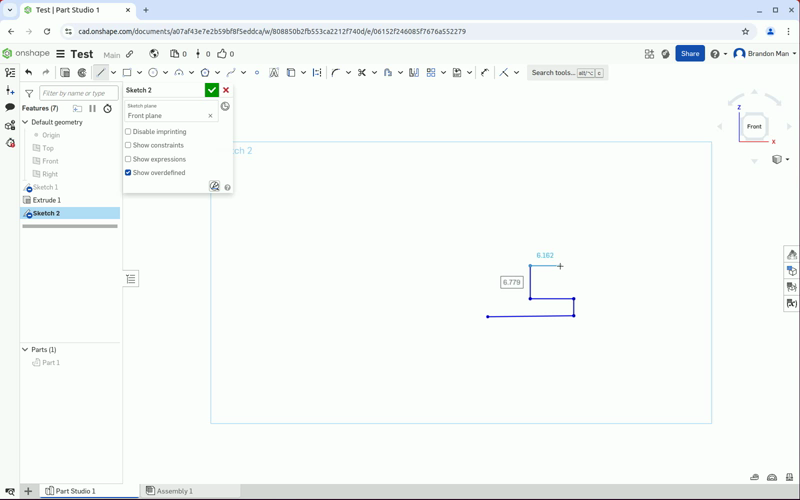
mouse_move(513, 265)
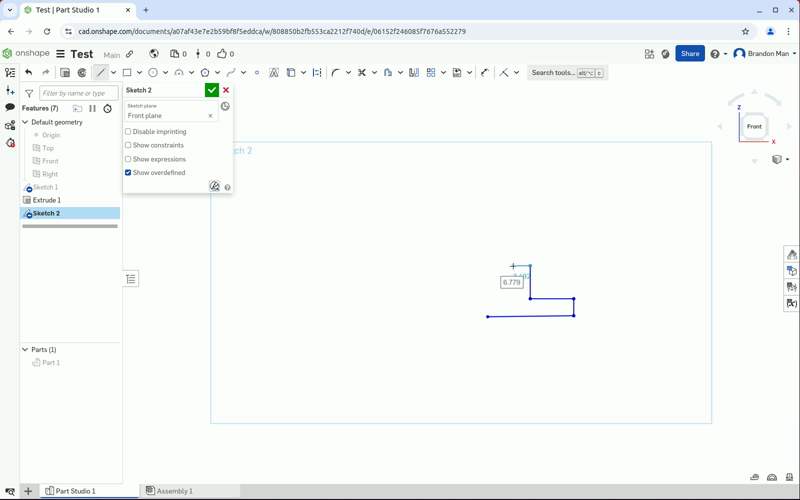
click(513, 265)
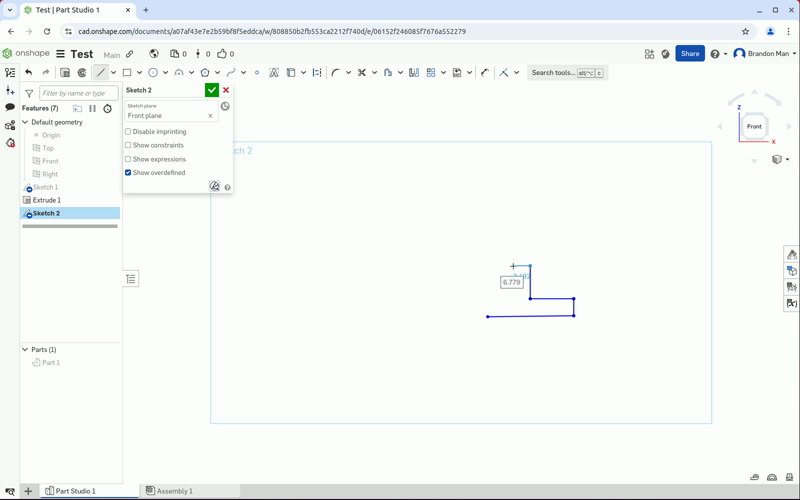
key_up(shift)
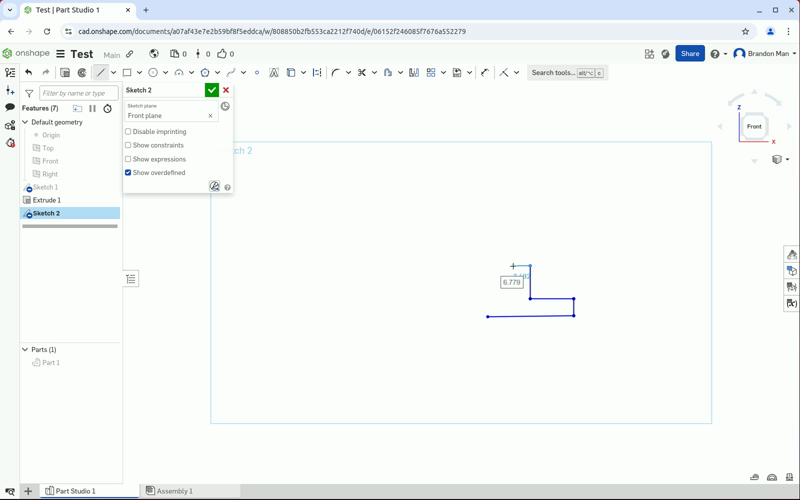
key_down(shift)
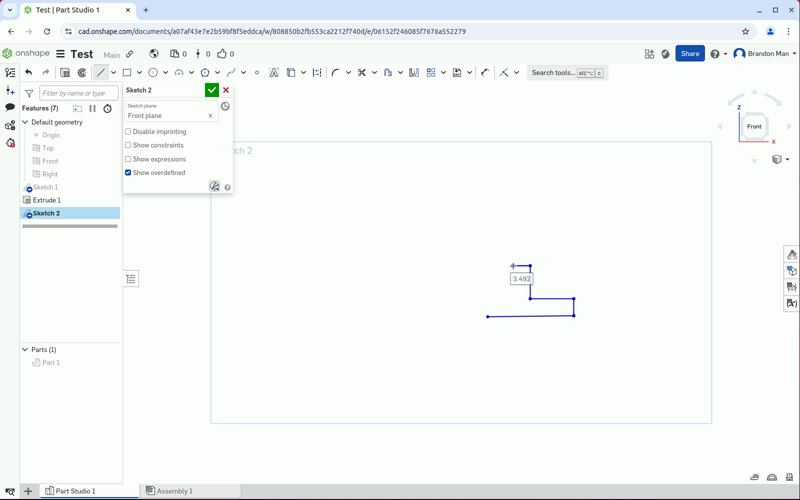
mouse_move(543, 265)
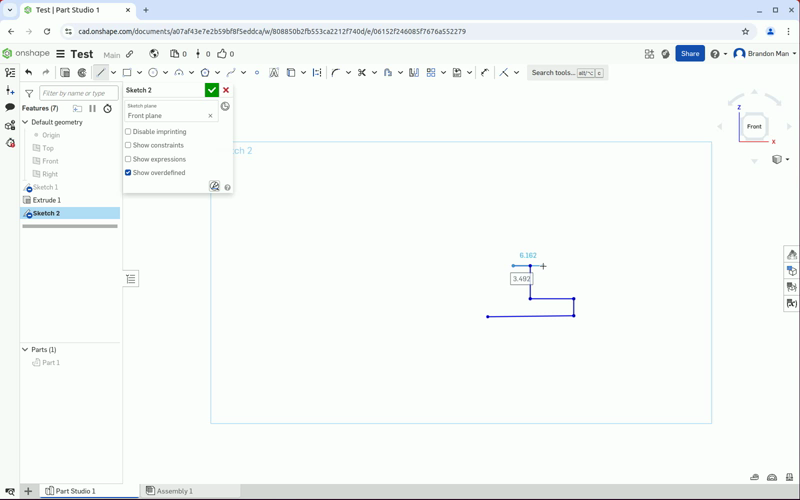
mouse_move(487, 300)
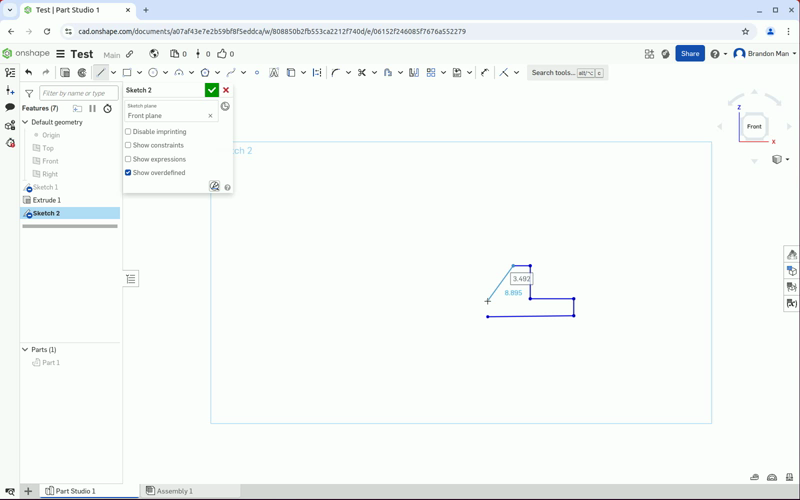
click(487, 300)
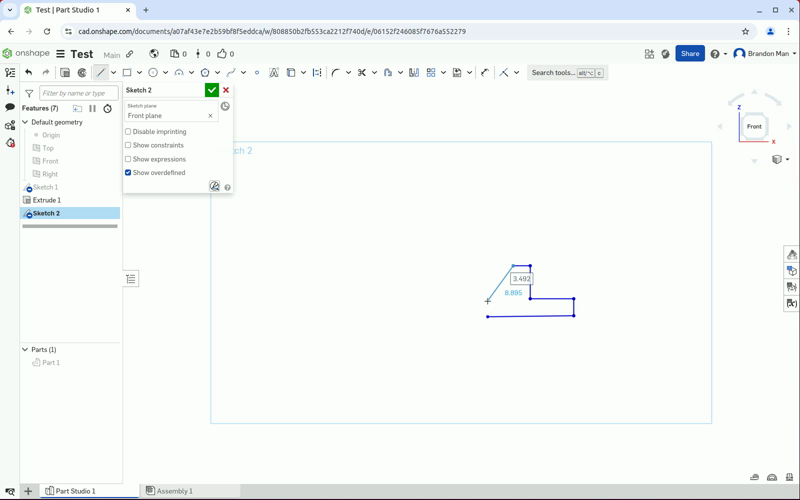
key_up(shift)
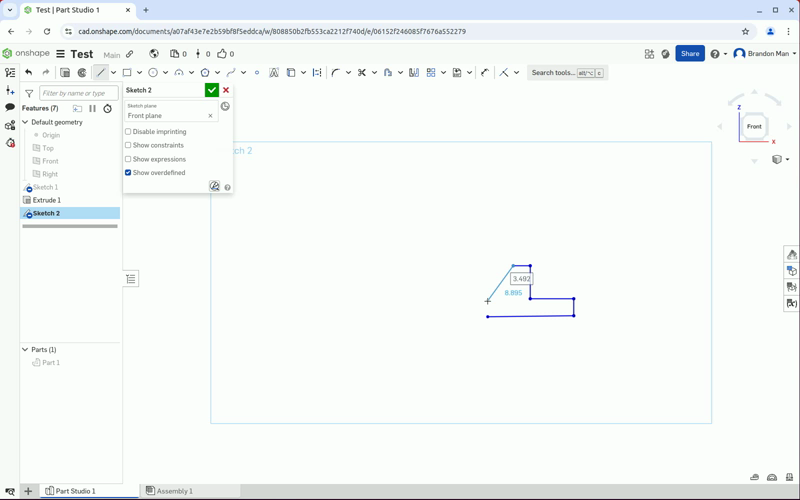
mouse_move(517, 300)
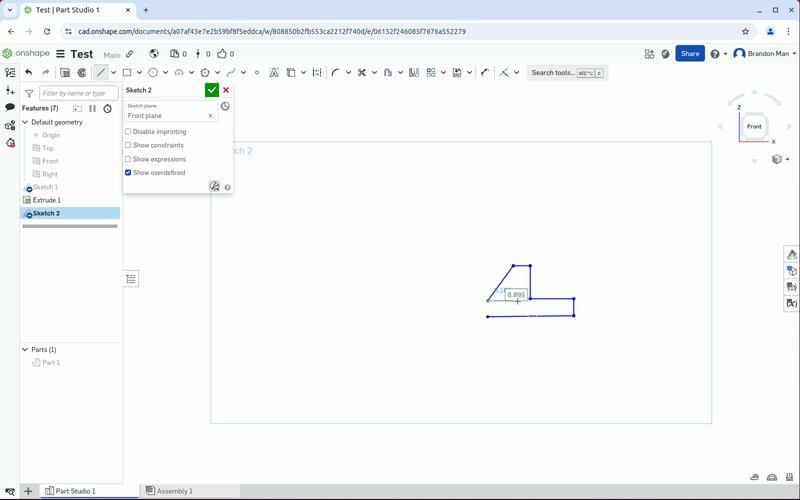
key_down(shift)
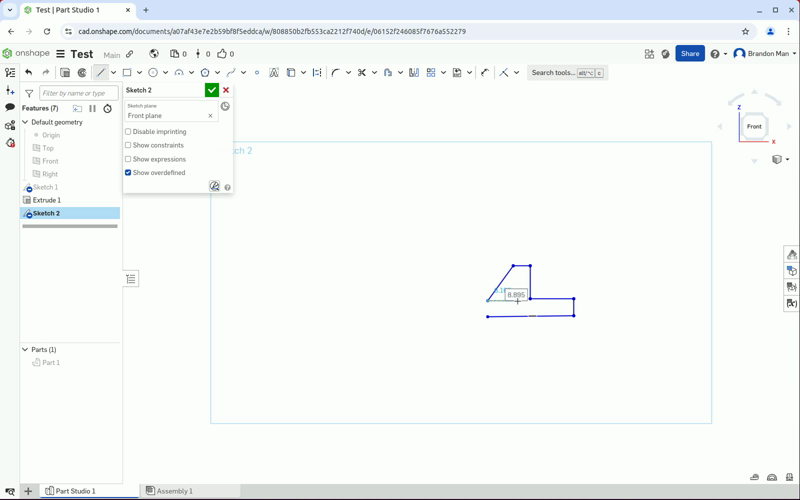
mouse_move(487, 316)
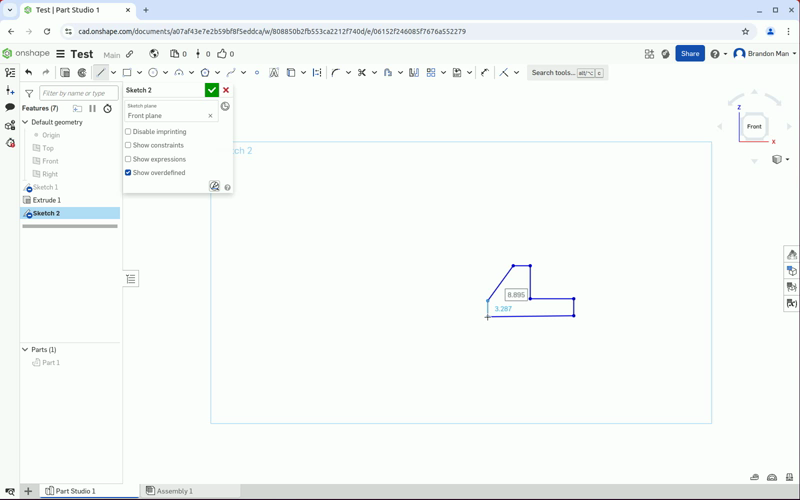
key_up(shift)
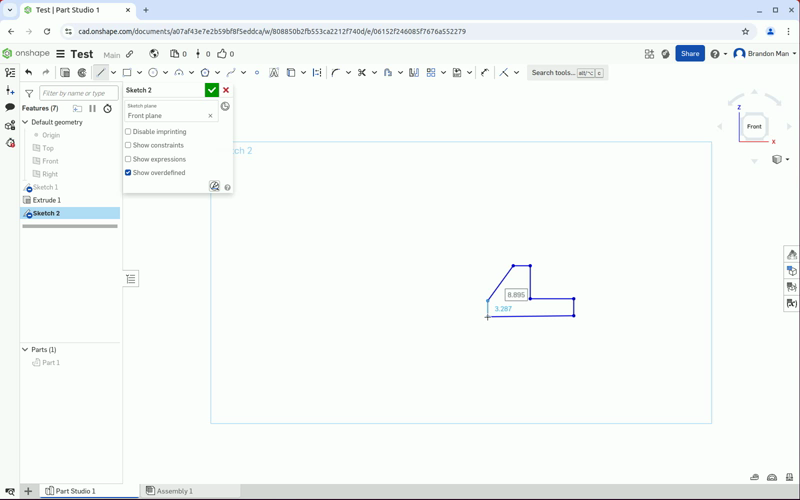
click(487, 316)
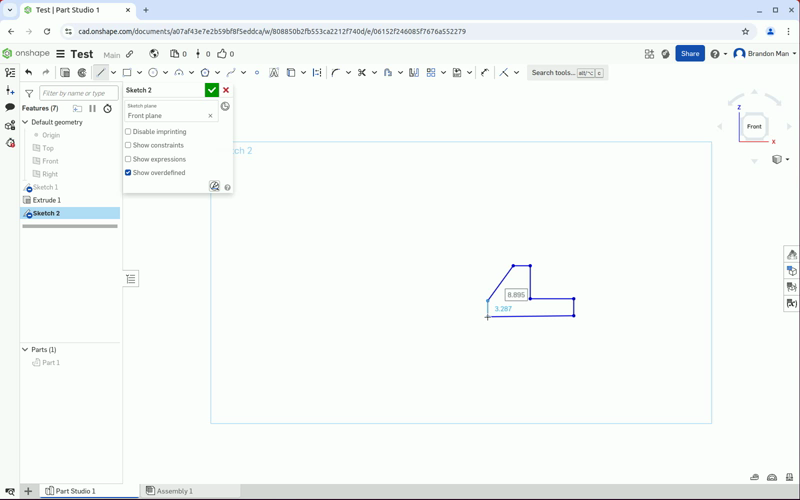
key(esc)
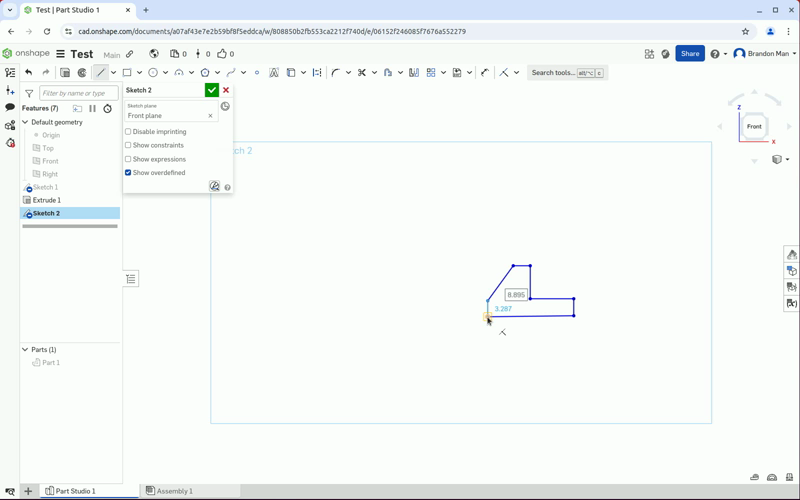
mouse_move(519, 274)
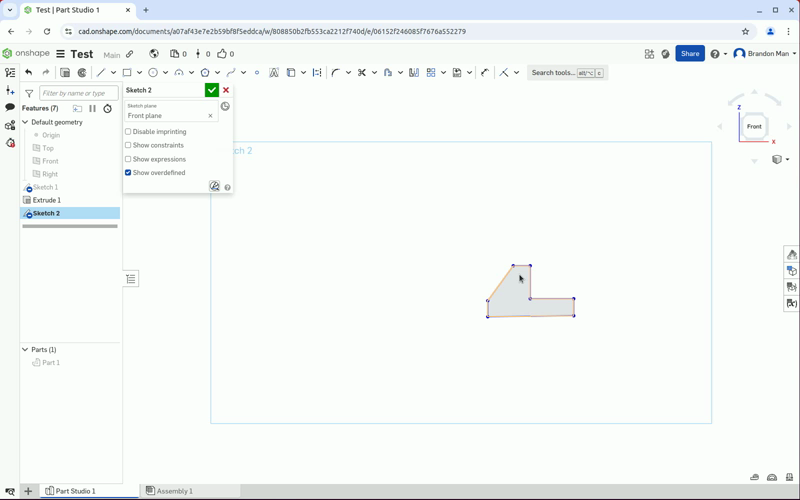
click(519, 274)
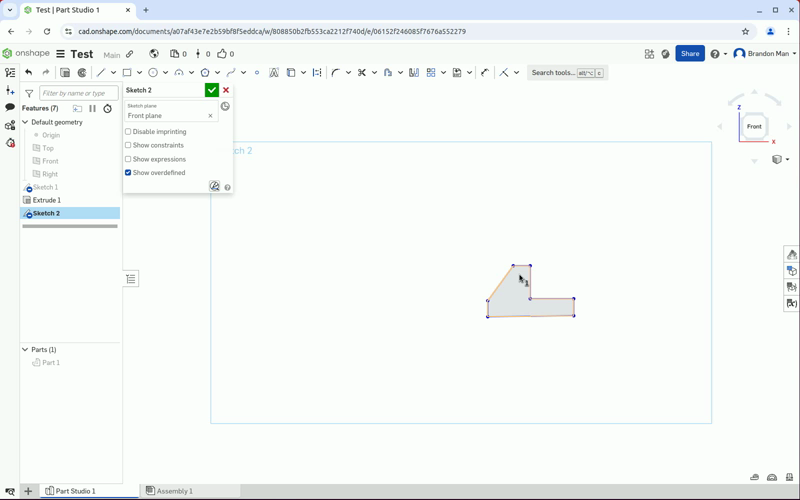
mouse_move(73, 352)
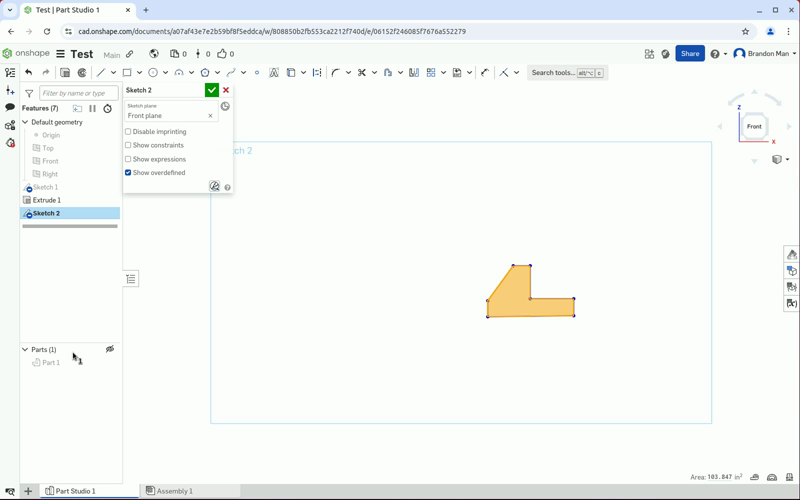
key(shift+y)
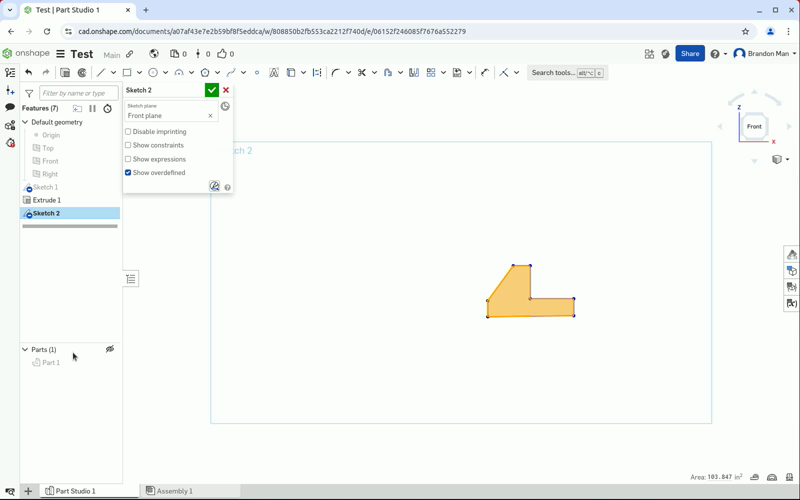
key(shift+e)
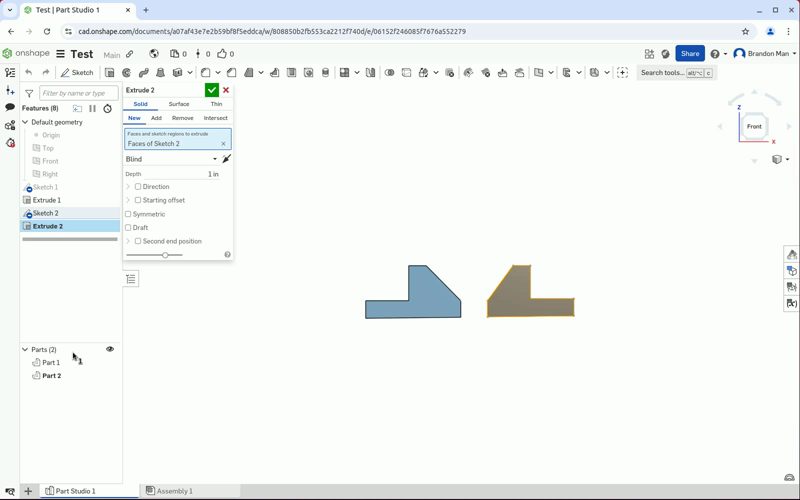
mouse_move(143, 106)
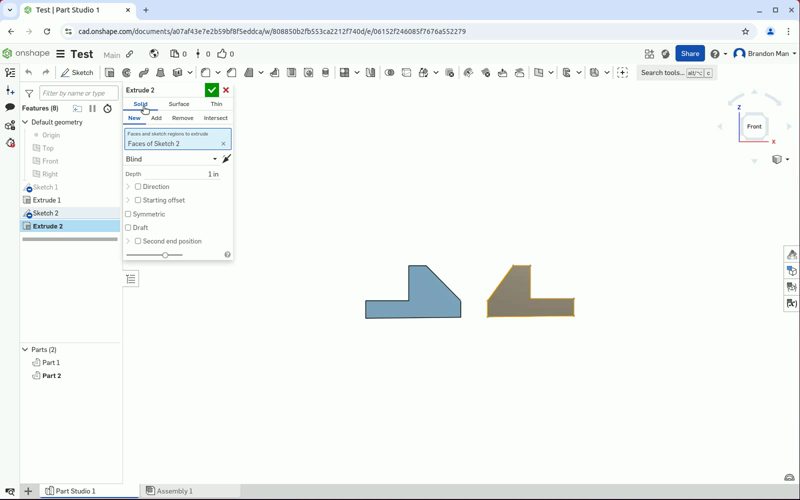
click(143, 106)
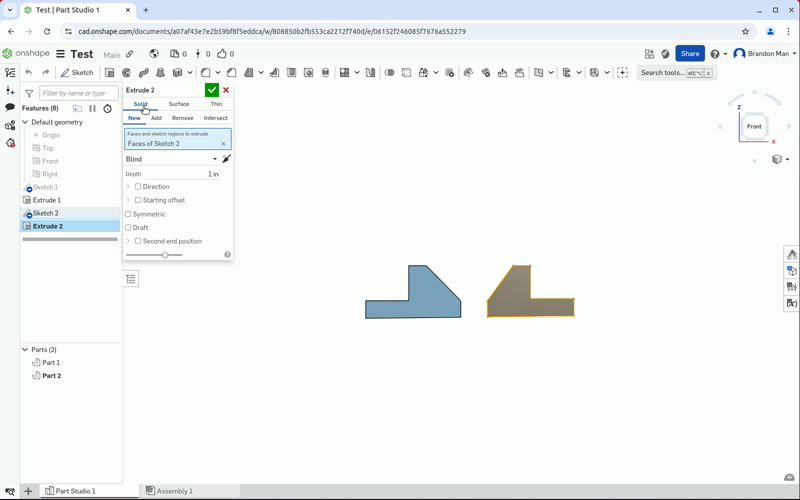
mouse_move(137, 120)
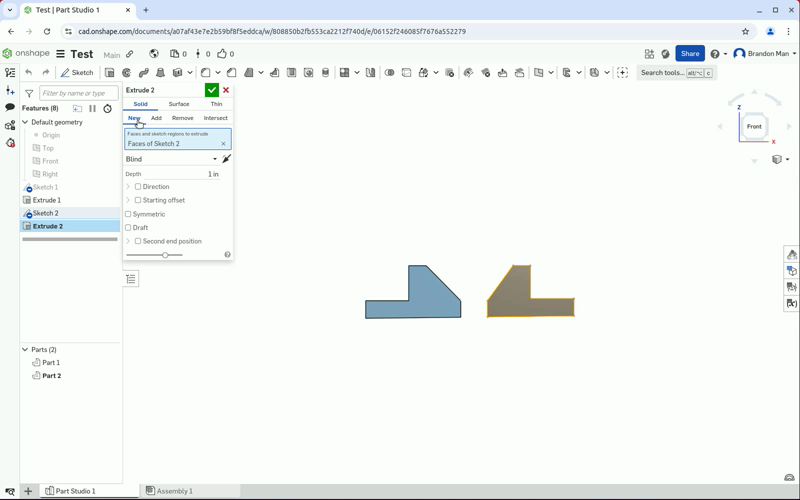
click(137, 120)
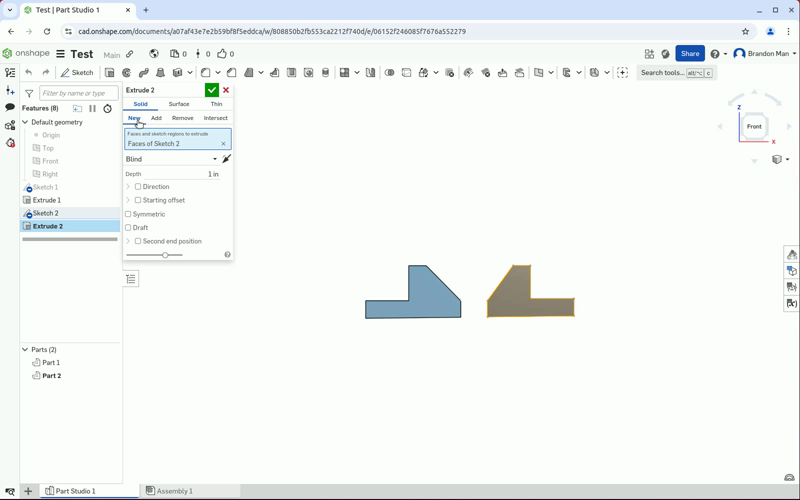
key(tab, 4)
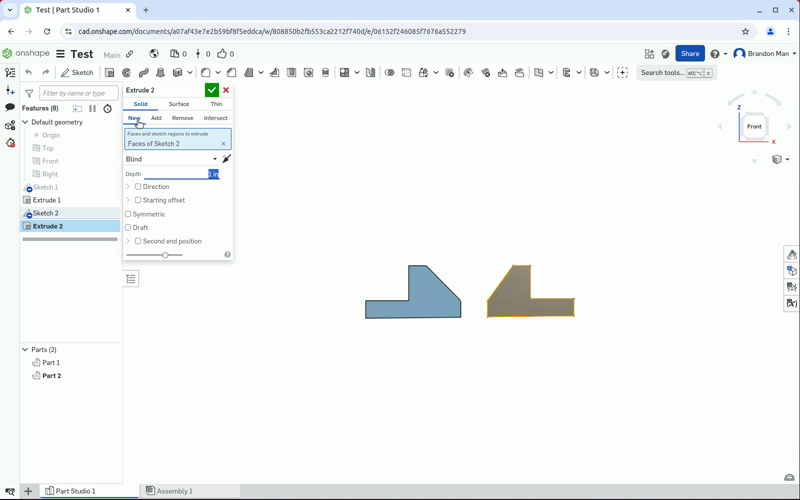
text(21.423)
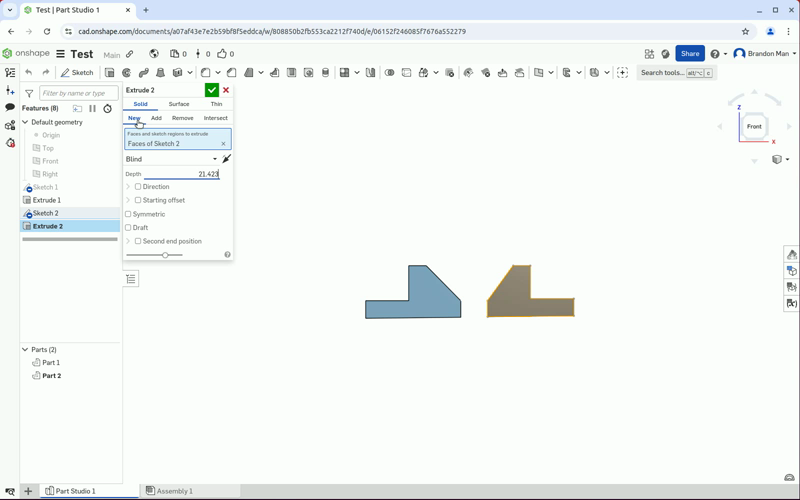
key(enter)
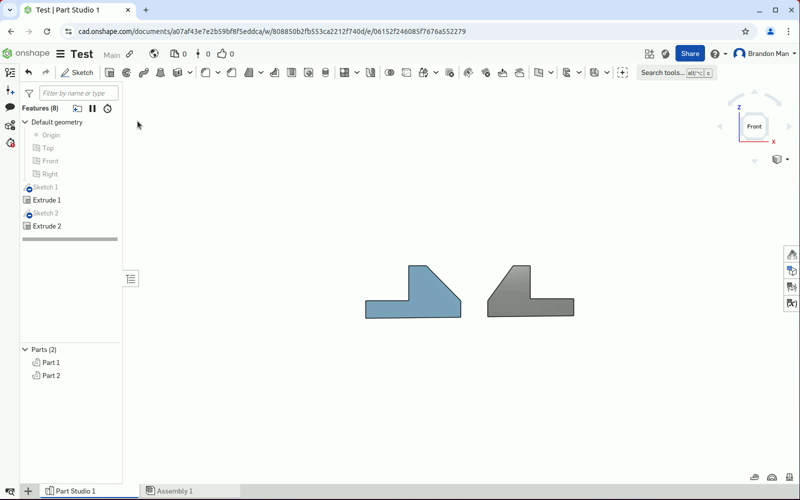
key(shift+h)
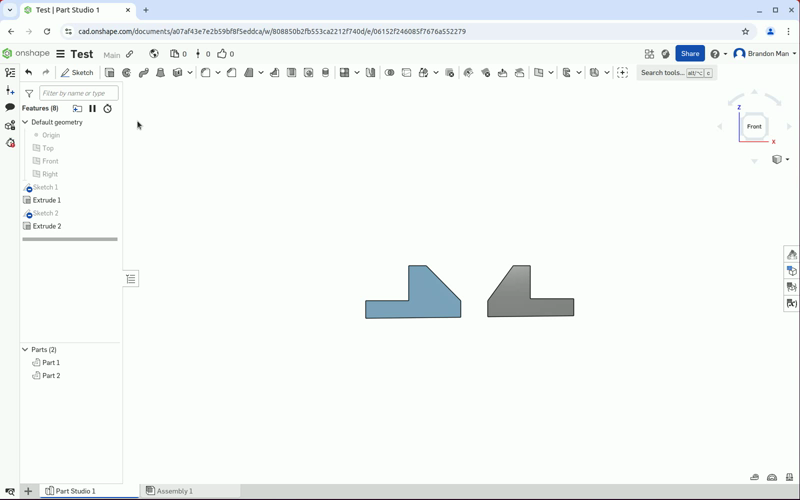
key(shift+h)
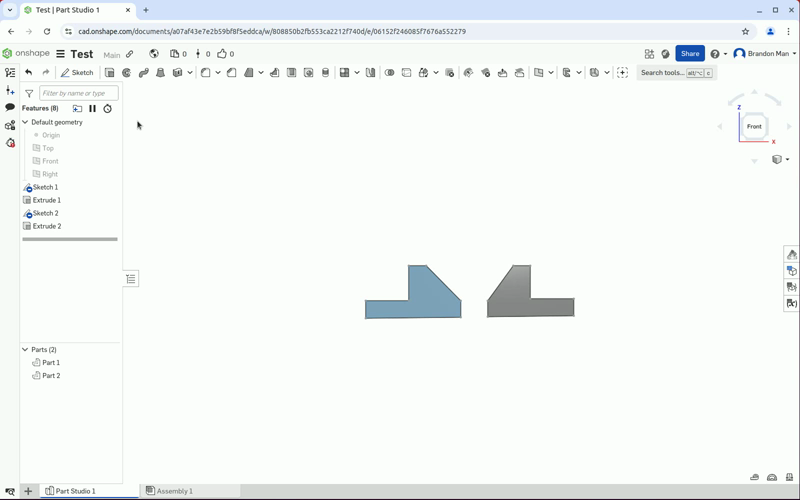
key(shift+7)
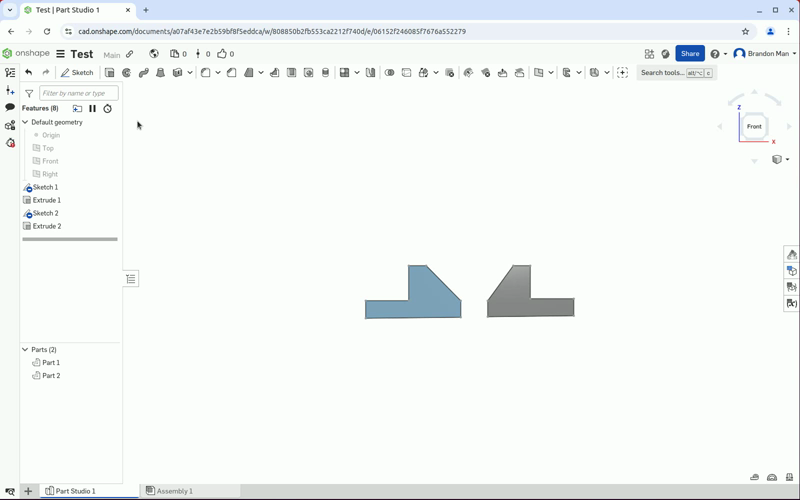
key(left, 2)
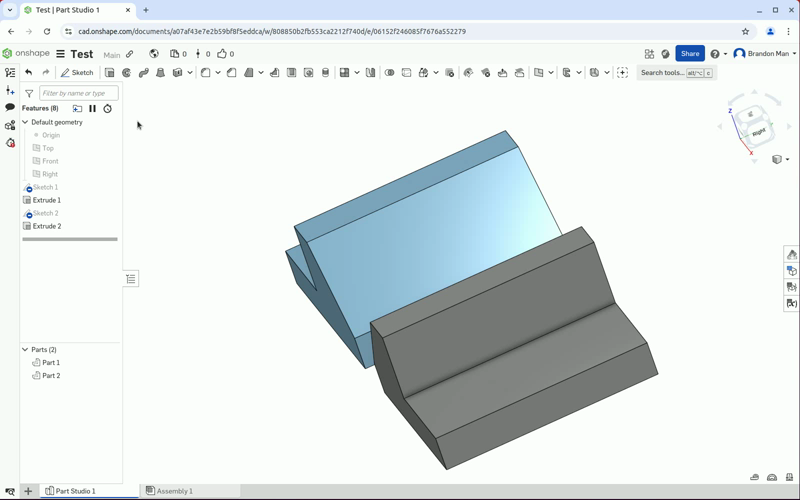
key(down, 2)
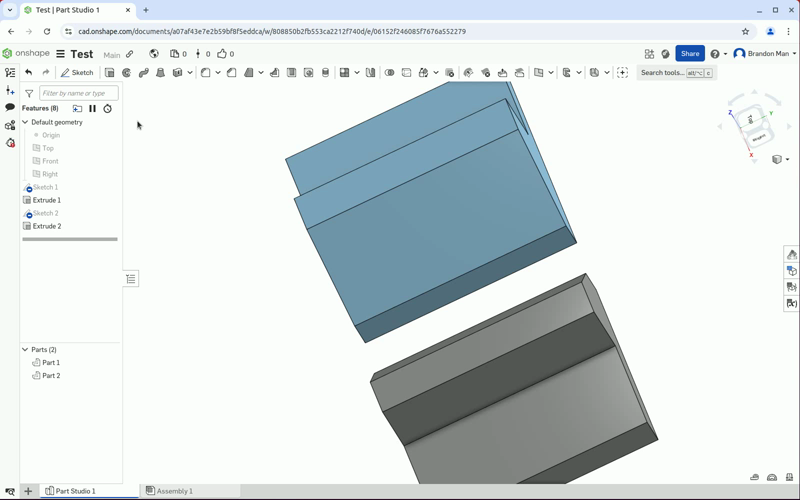
key(up, 2)
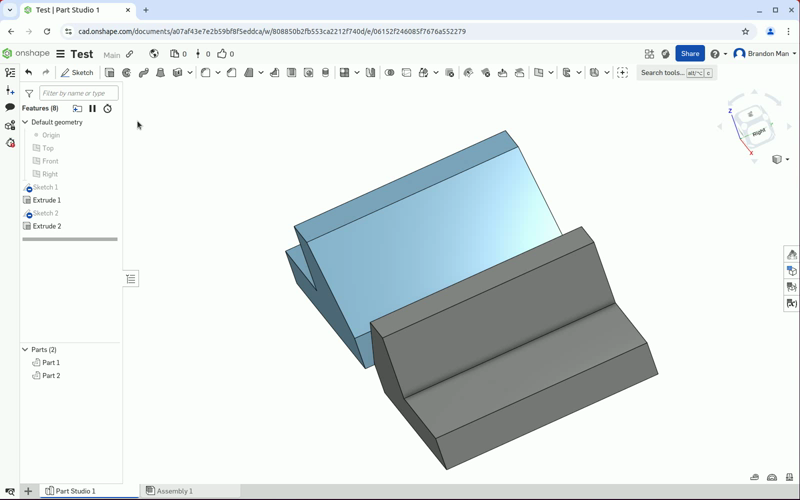
key(right, 2)
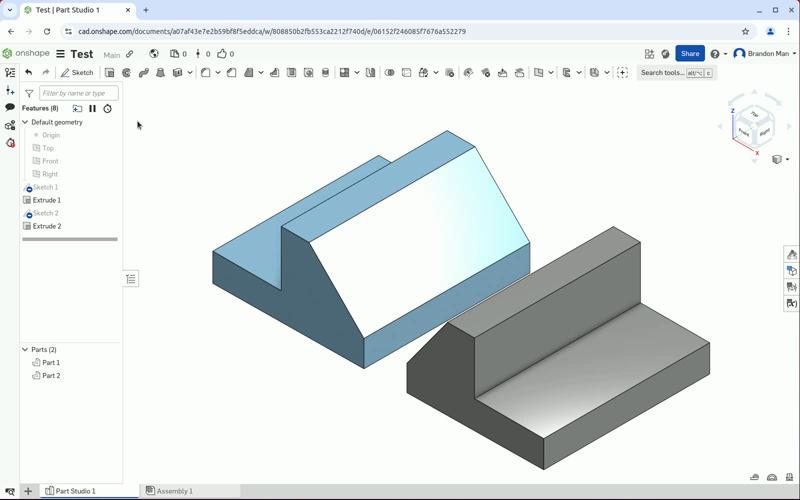
mouse_move(73, 189)
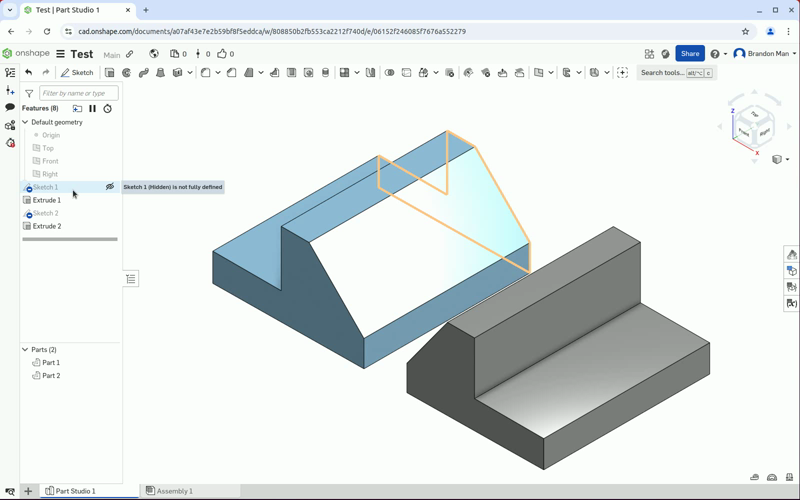
click(73, 189)